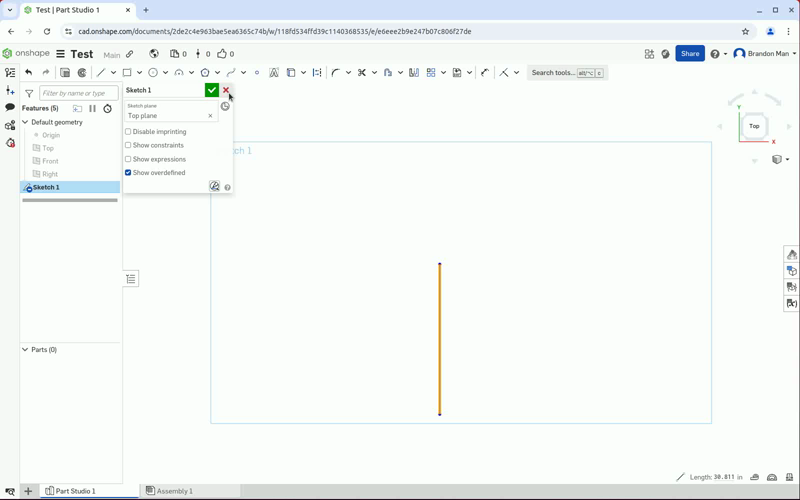
key(shift+h)
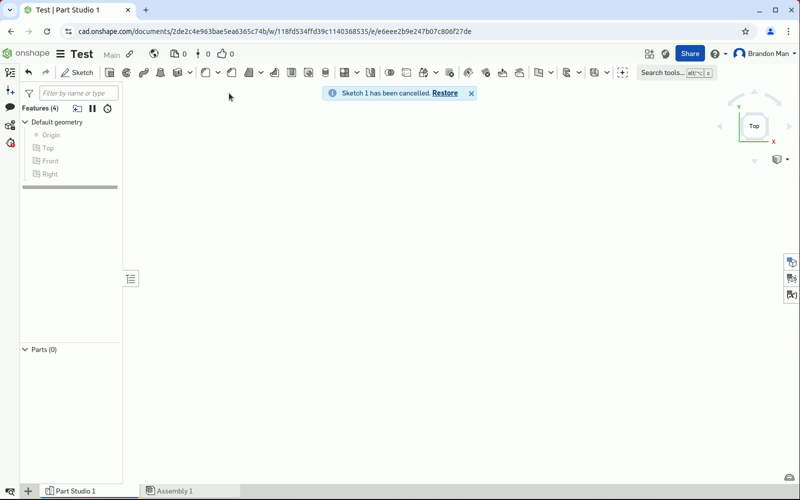
mouse_move(73, 352)
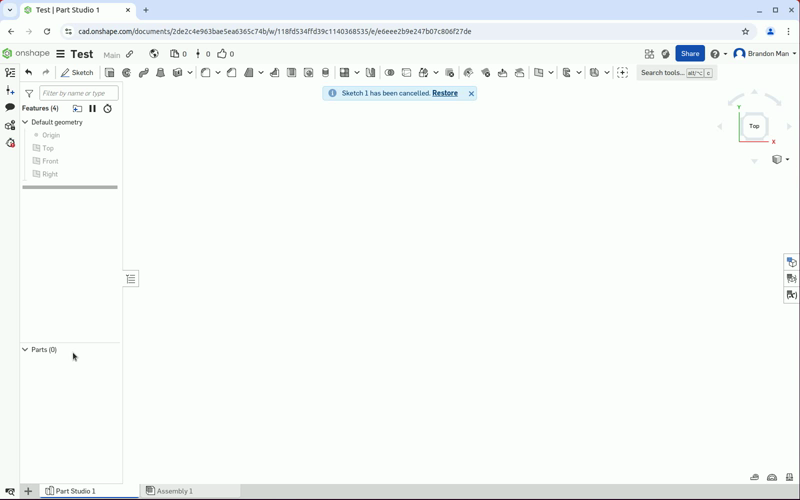
key(y)
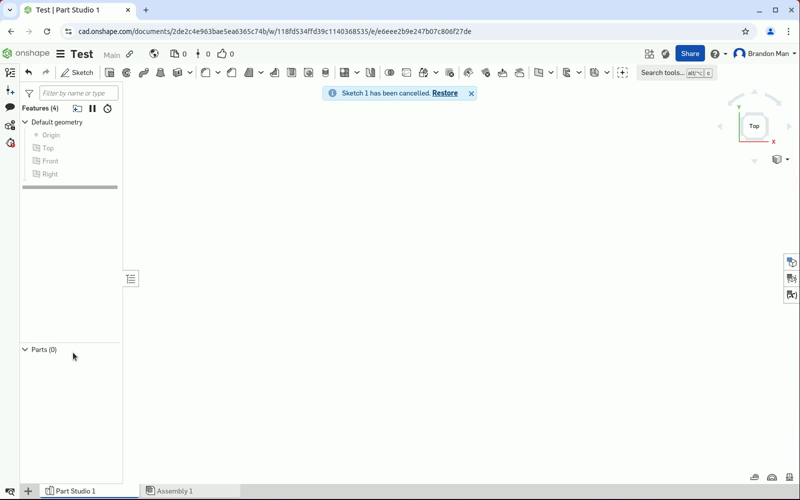
key(shift+p)
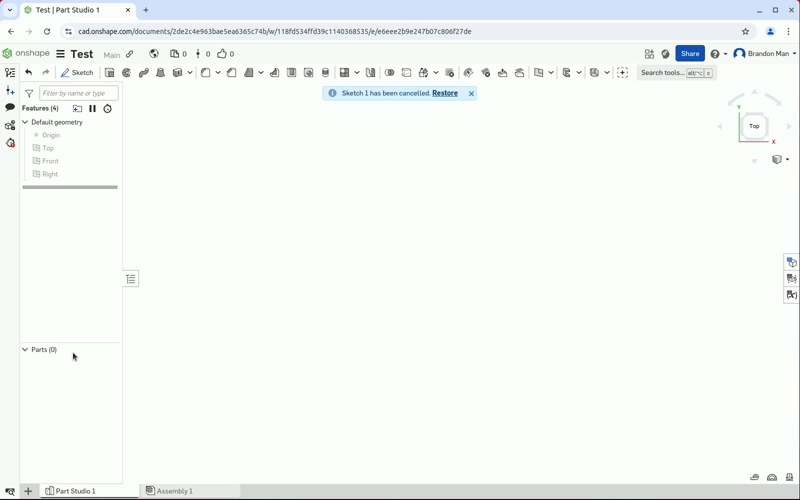
key(space)
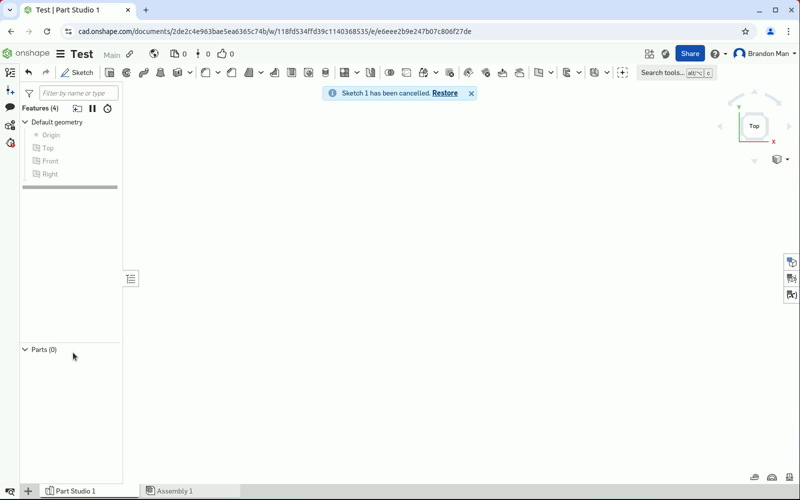
key_down(shift)
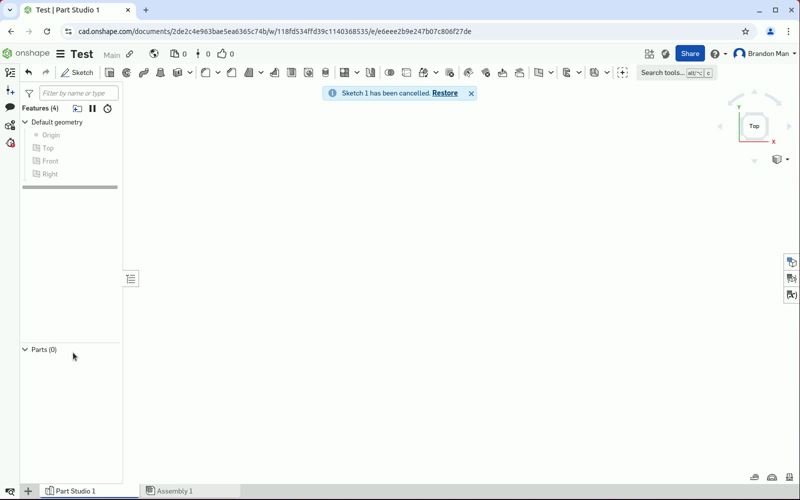
key(up)
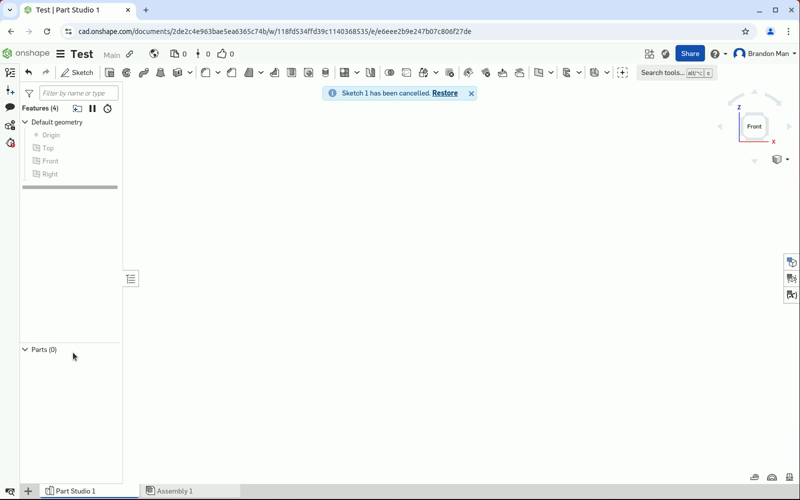
key_up(shift)
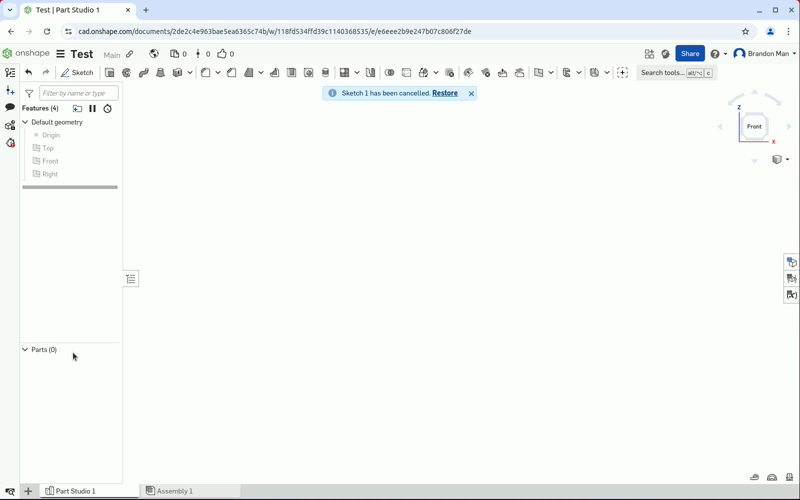
mouse_move(73, 352)
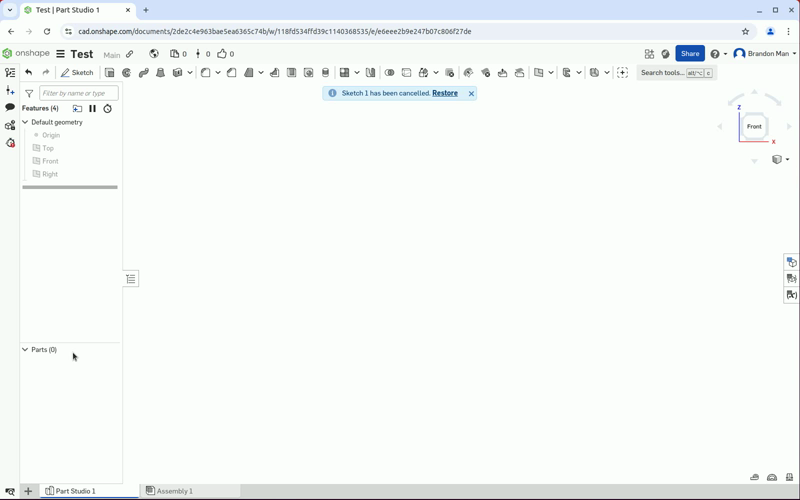
key(shift+y)
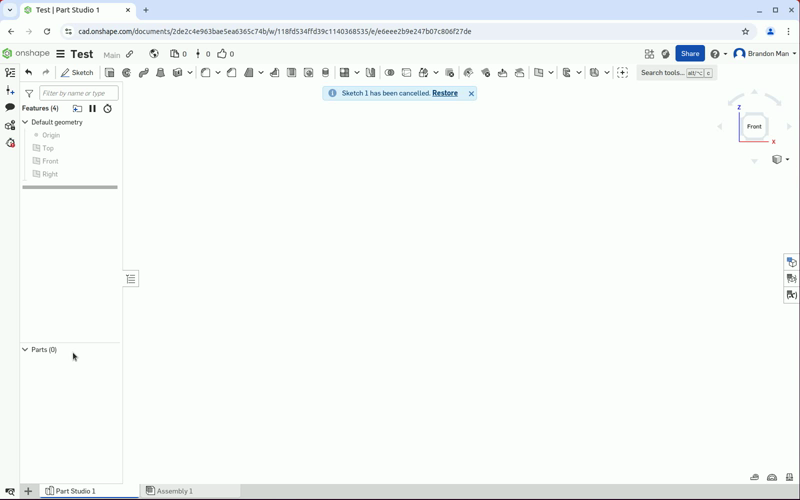
key(shift+s)
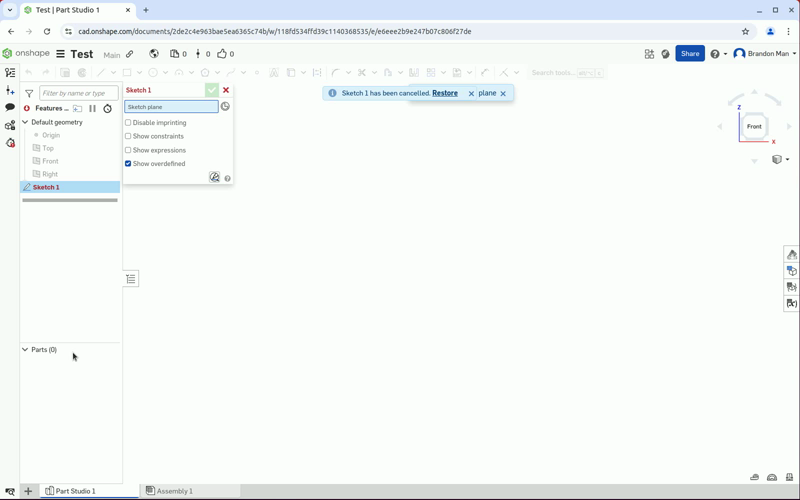
mouse_move(73, 163)
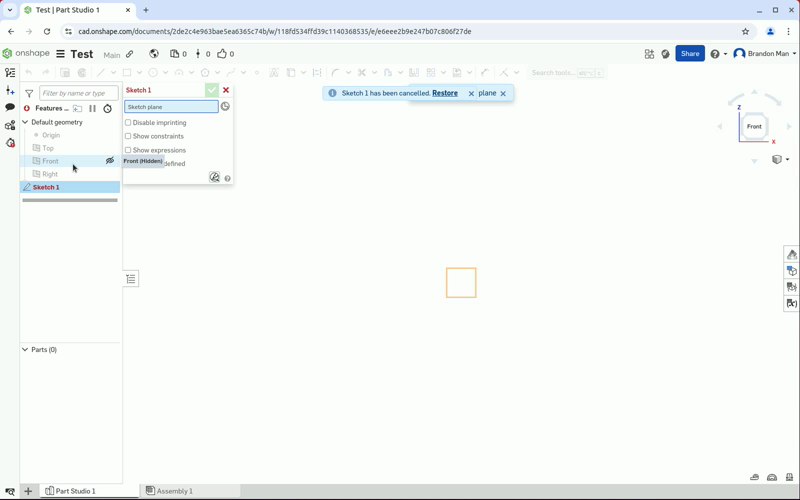
click(73, 163)
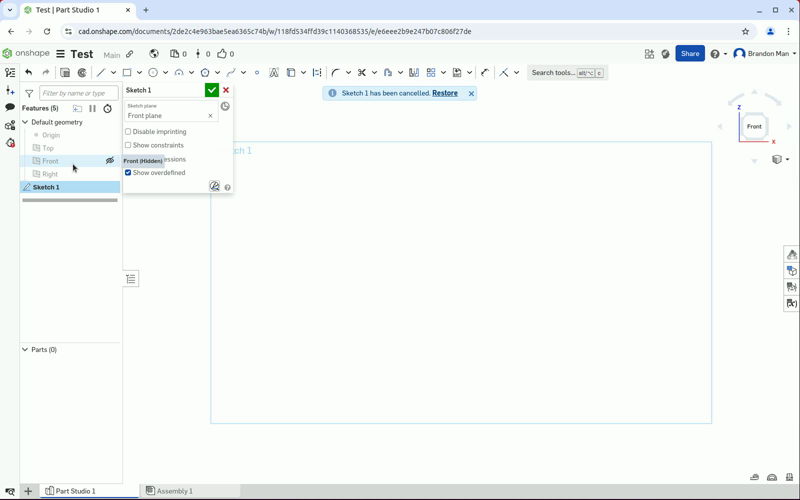
mouse_move(73, 352)
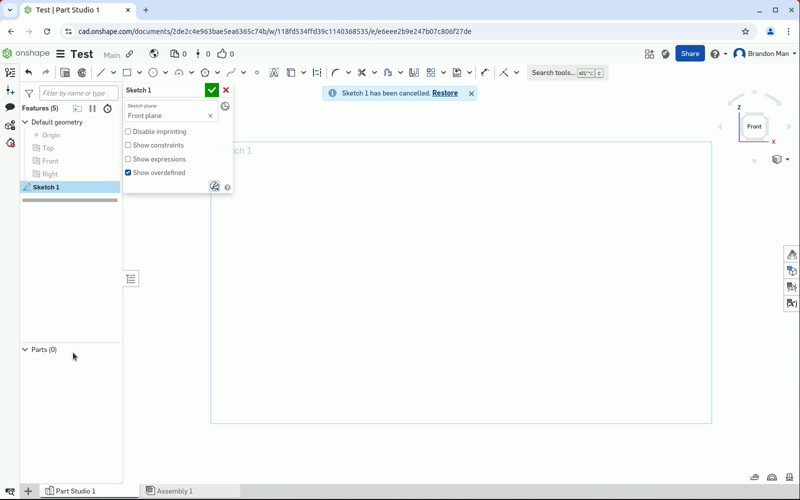
key(y)
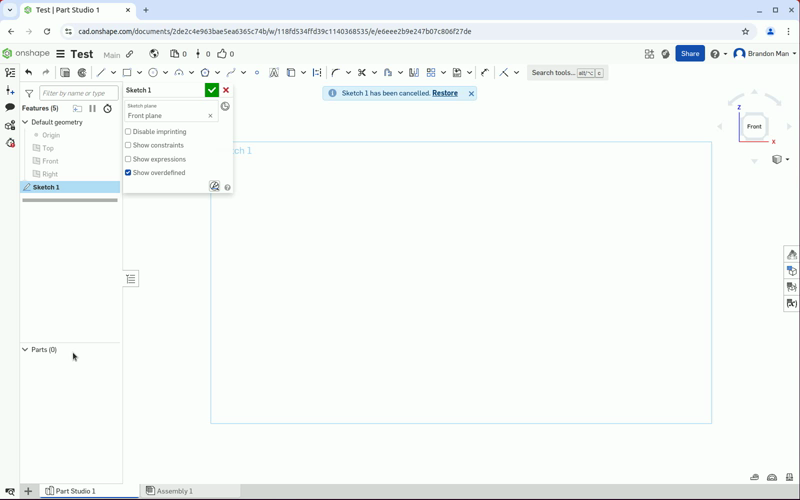
key(c)
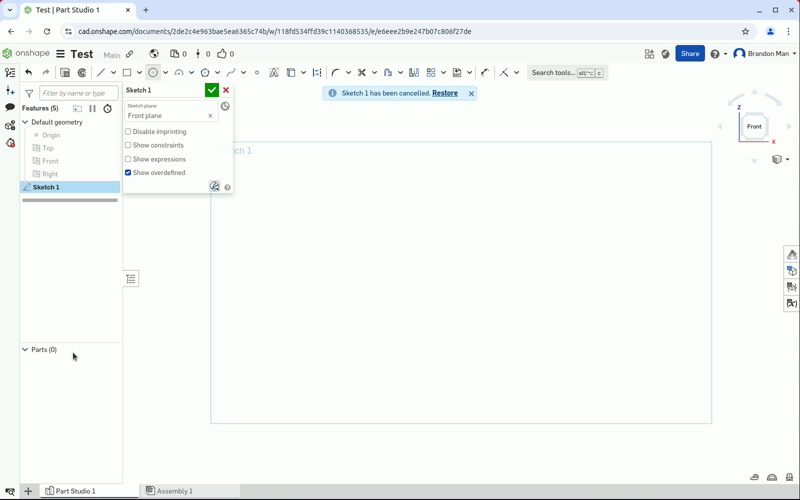
key_down(shift)
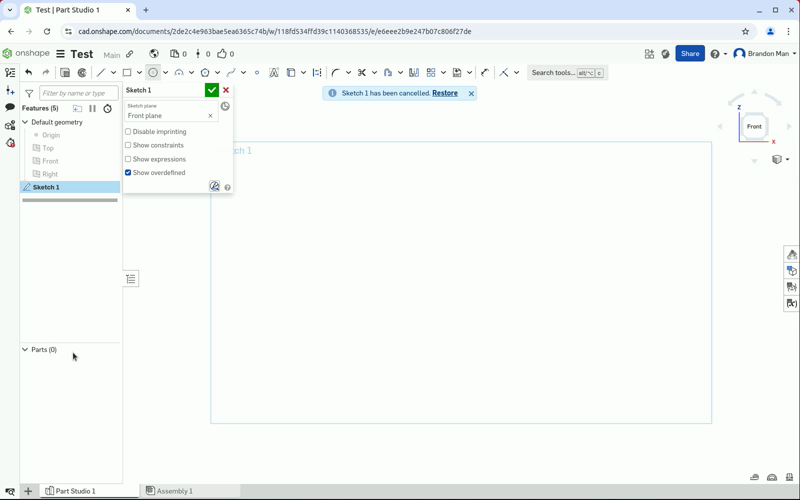
mouse_move(434, 268)
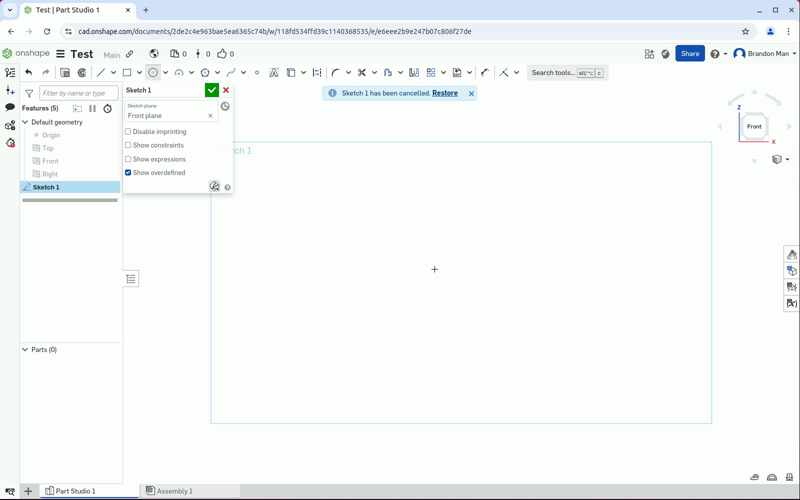
click(434, 268)
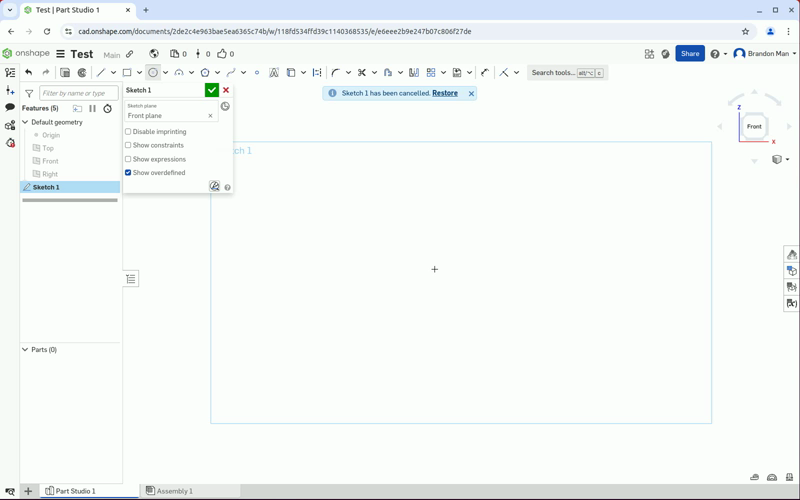
key_up(shift)
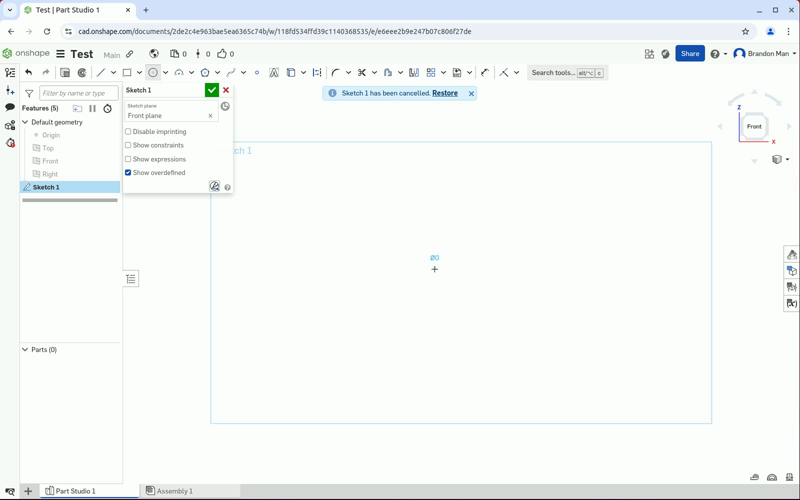
mouse_move(437, 268)
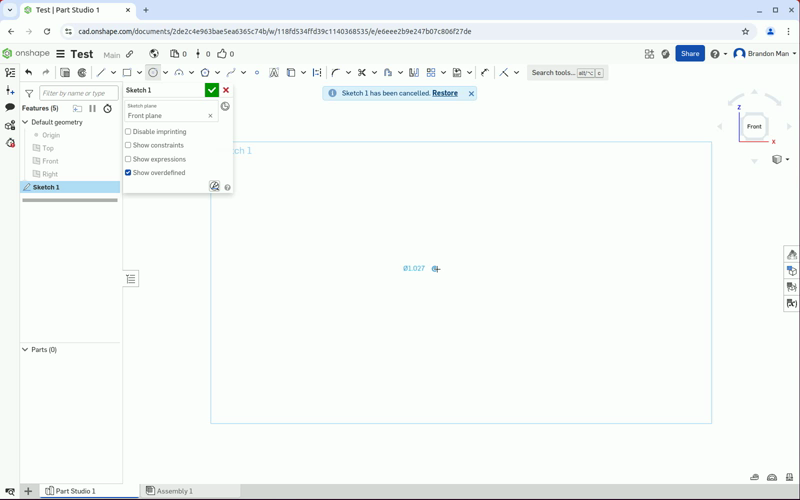
scroll(6)
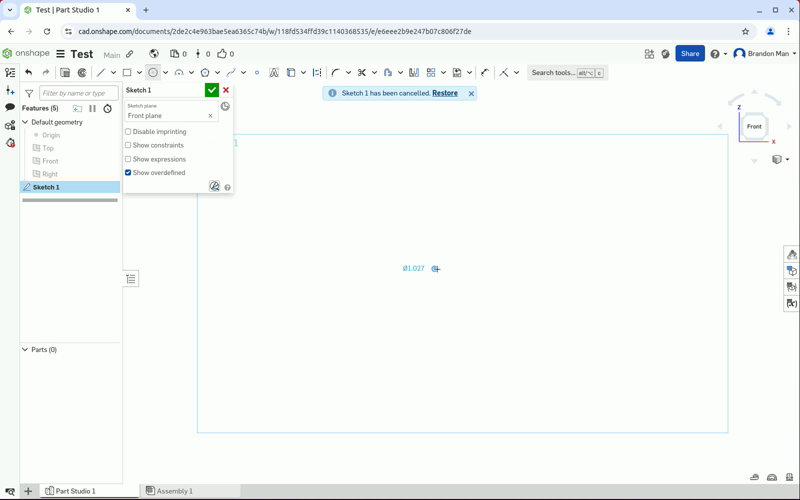
scroll(6)
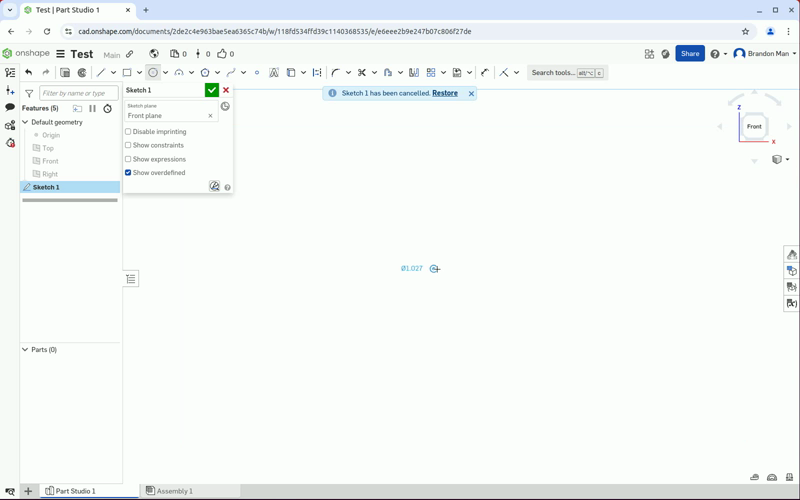
scroll(6)
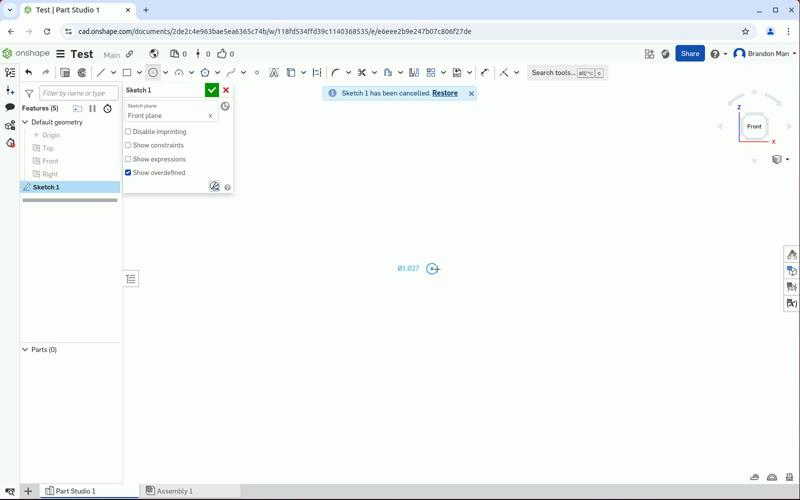
scroll(6)
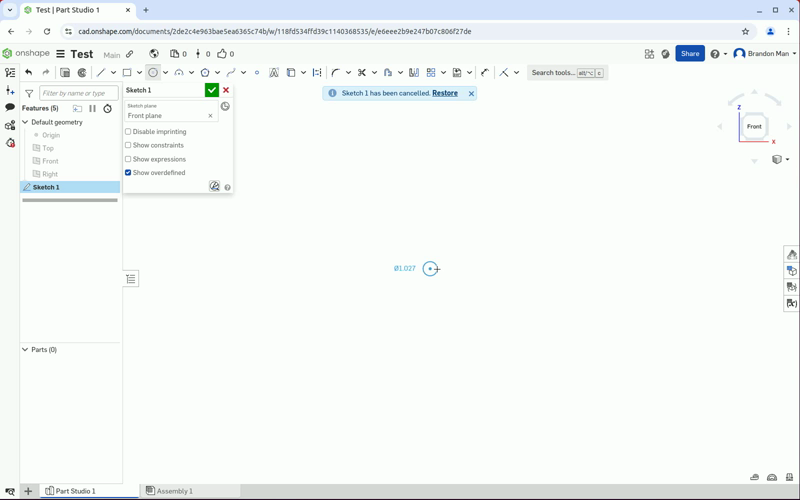
scroll(6)
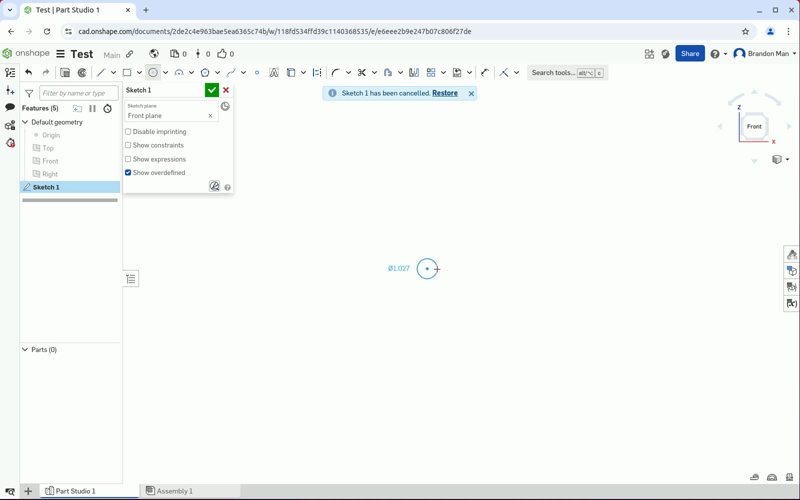
scroll(6)
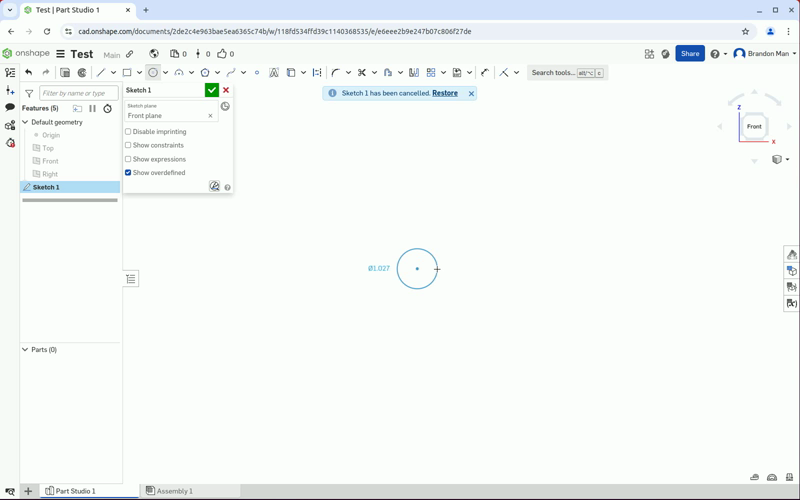
scroll(6)
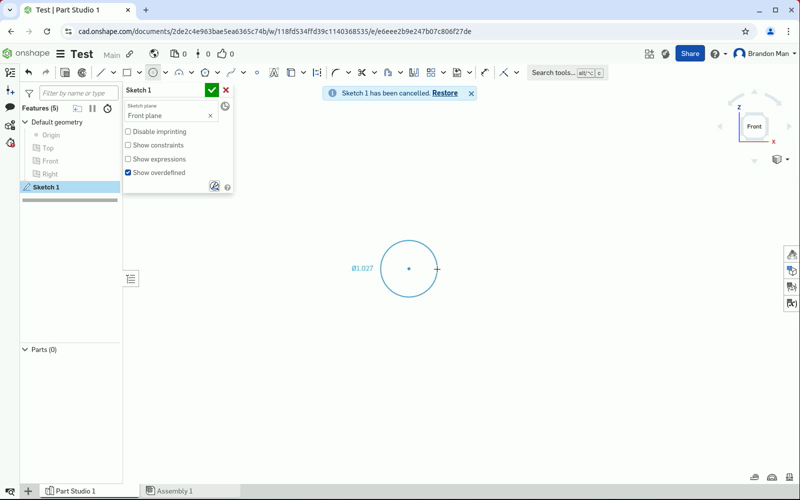
click(437, 268)
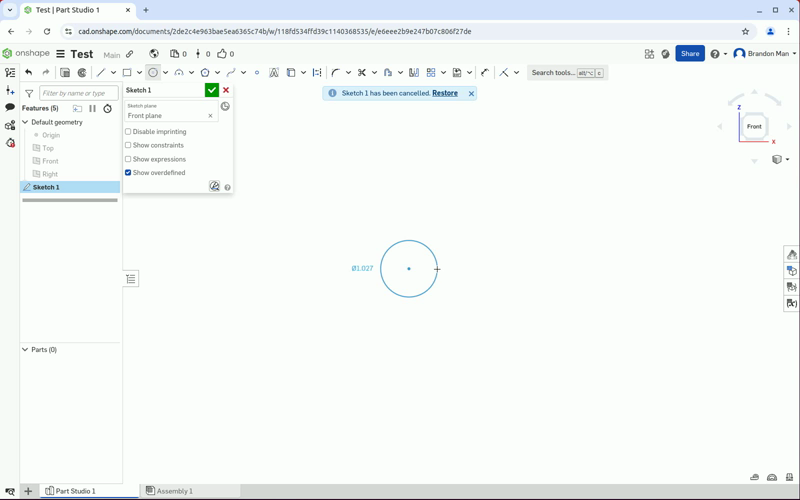
scroll(-6)
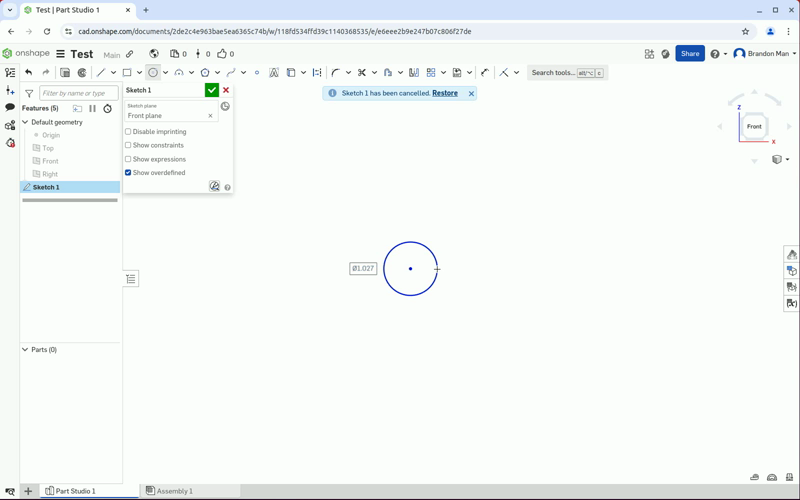
scroll(-6)
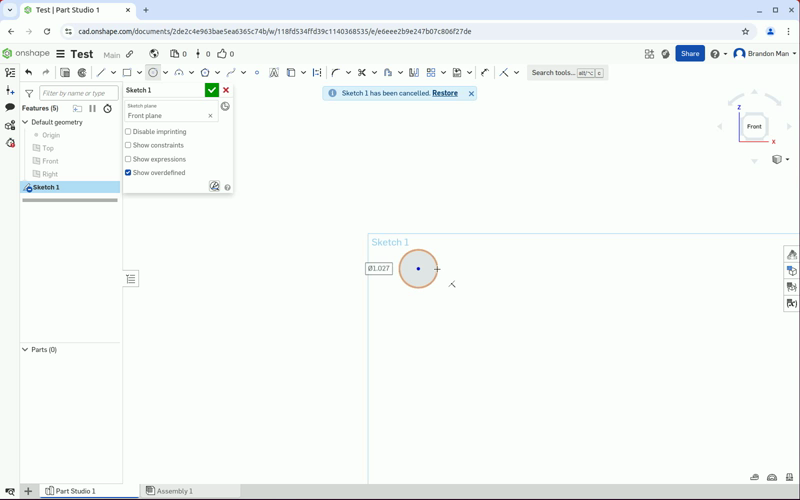
scroll(-6)
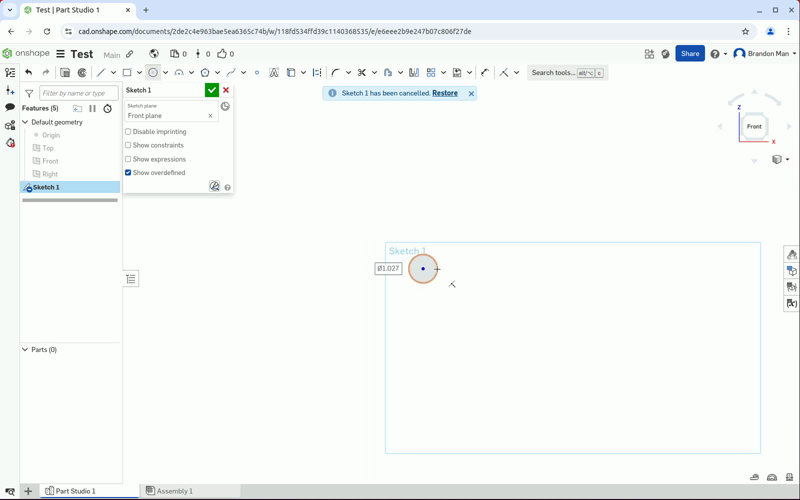
scroll(-6)
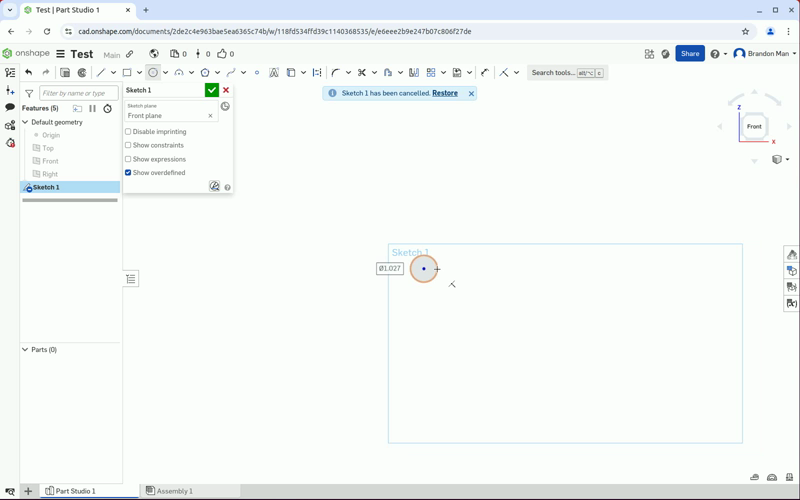
scroll(-6)
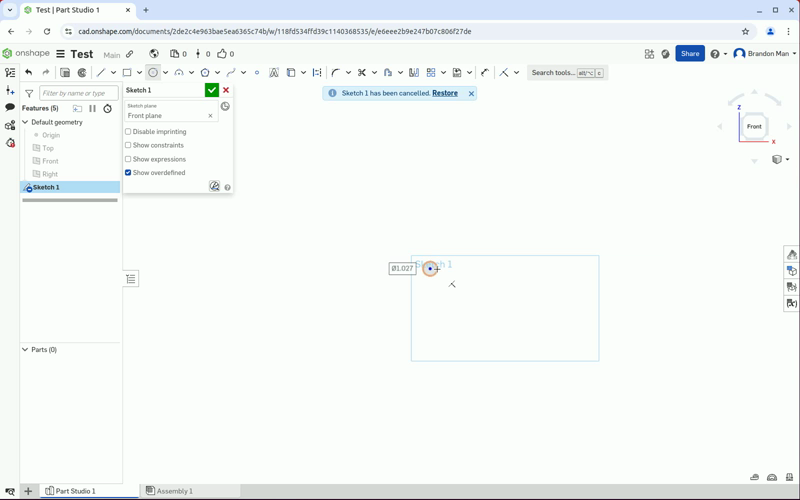
scroll(-6)
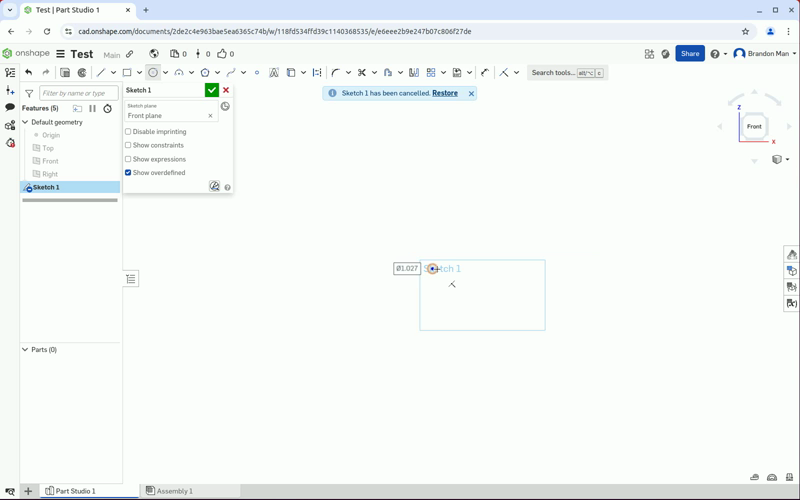
scroll(-6)
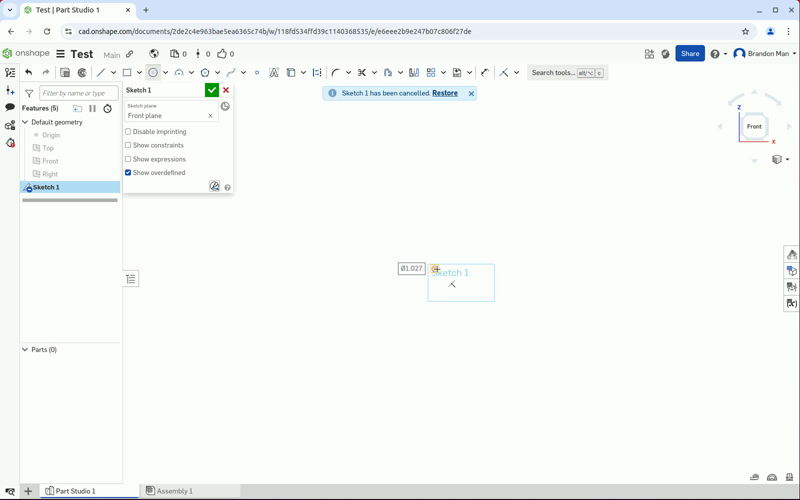
key(esc)
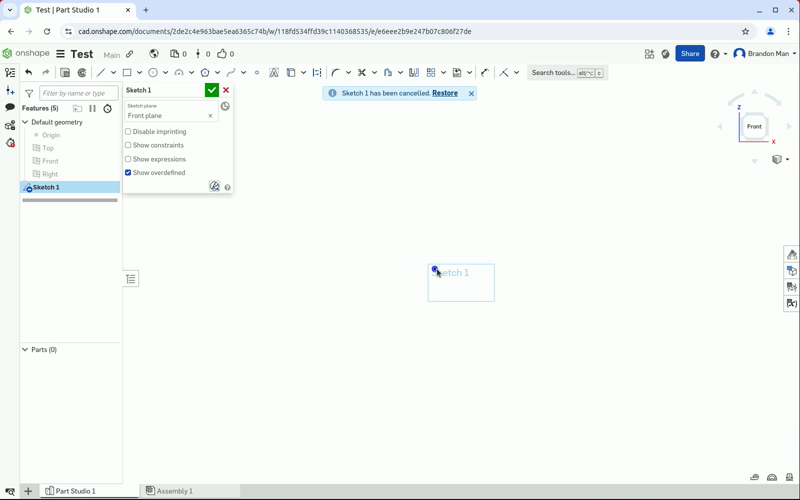
mouse_move(436, 267)
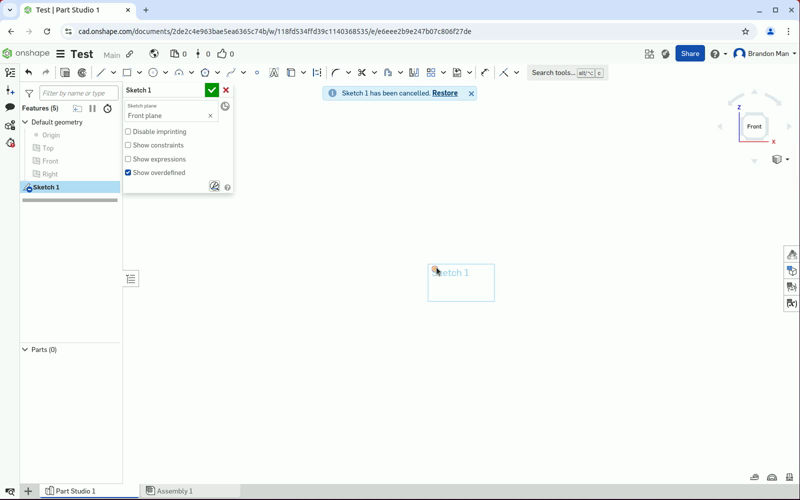
scroll(6)
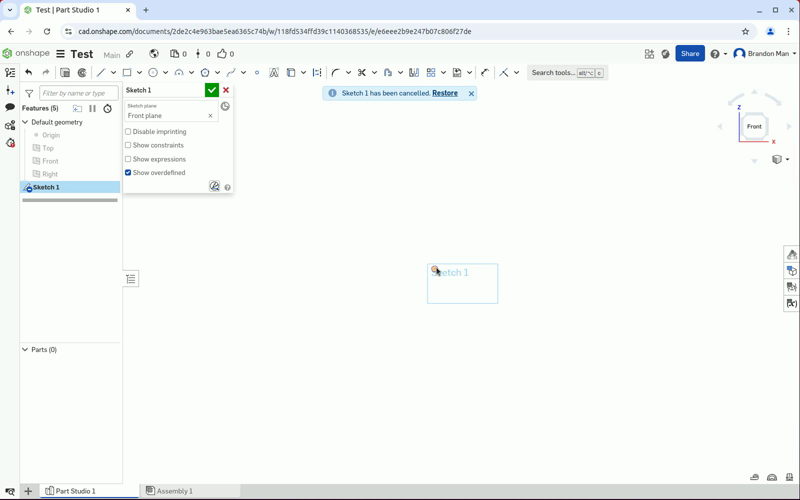
scroll(6)
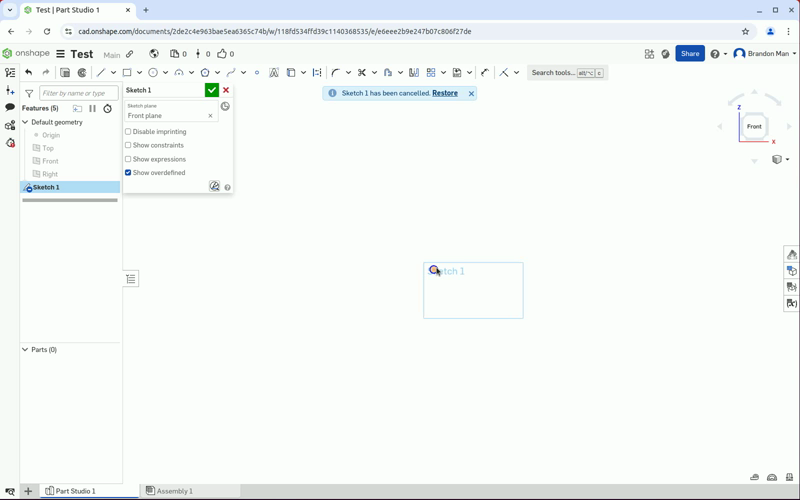
scroll(6)
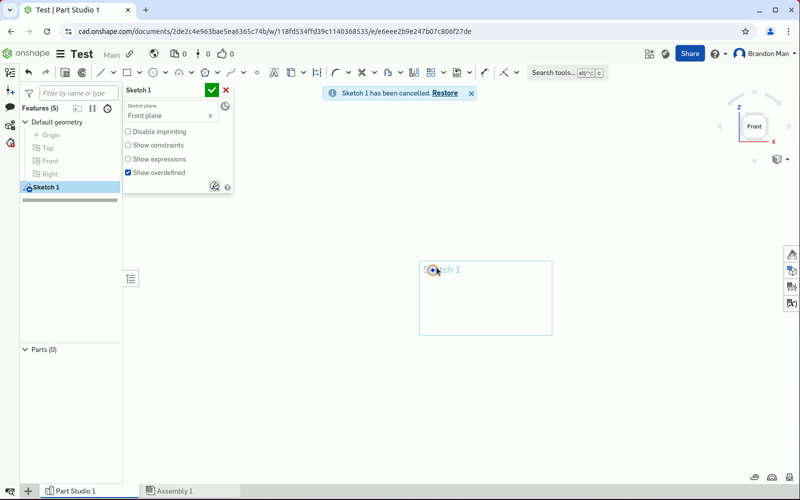
scroll(6)
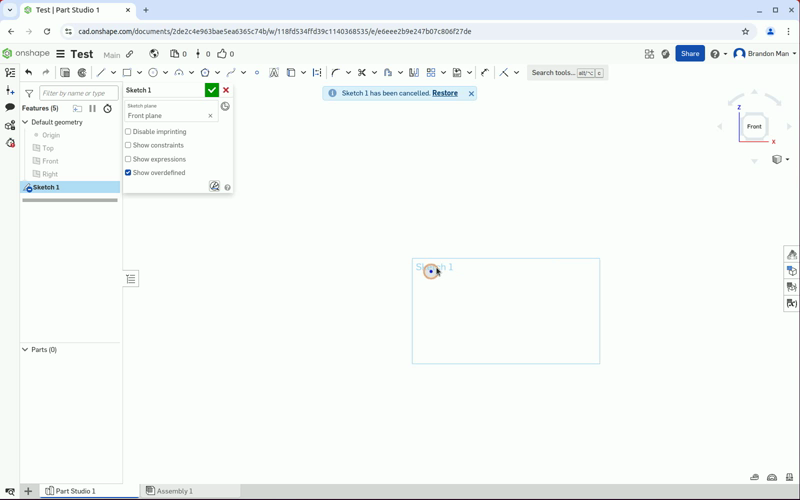
scroll(6)
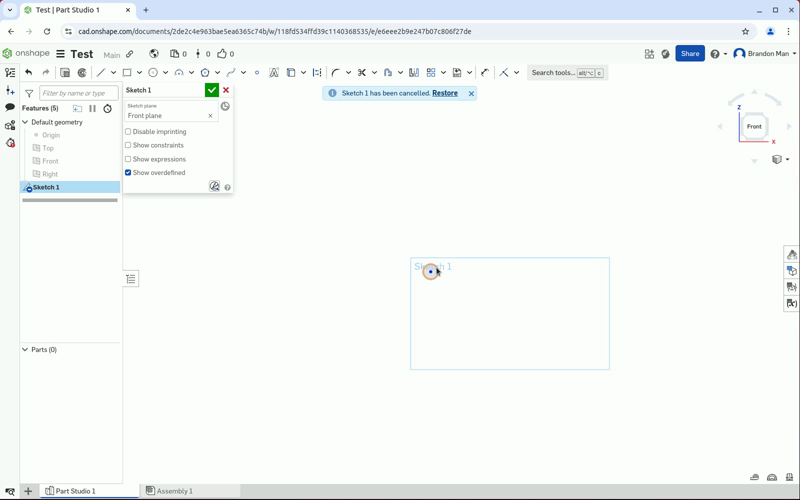
scroll(6)
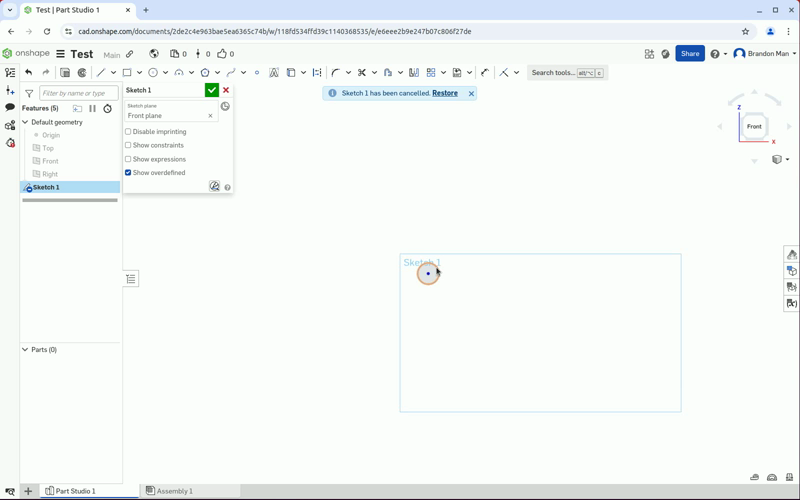
scroll(6)
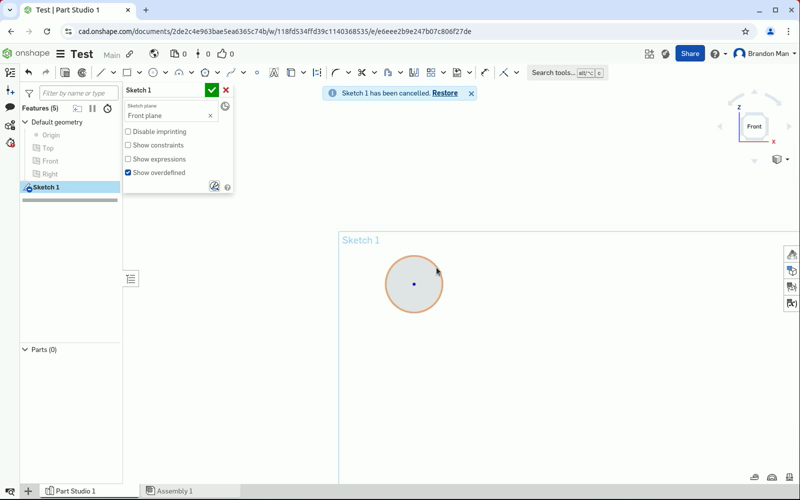
click(436, 267)
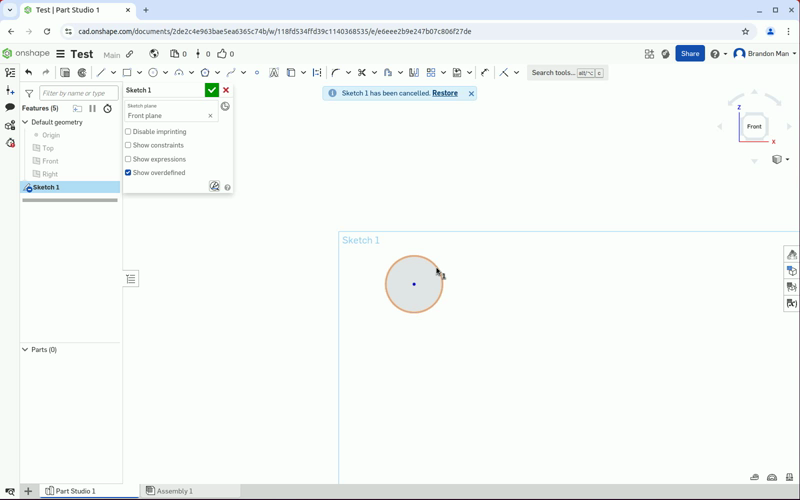
scroll(-6)
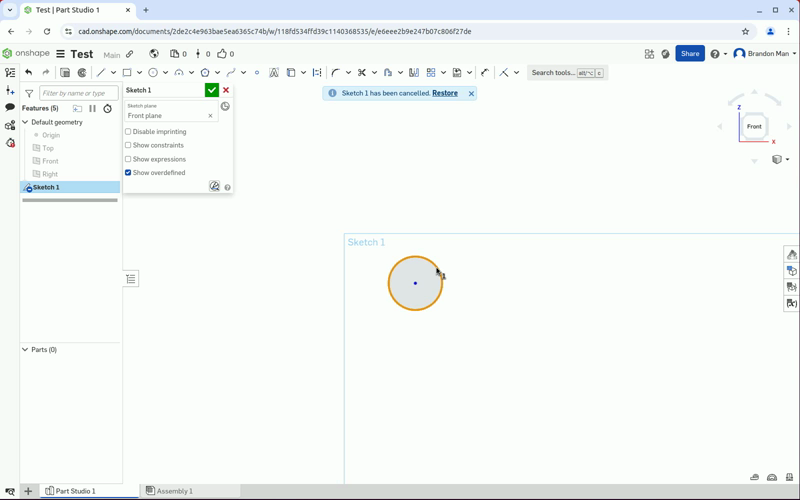
scroll(-6)
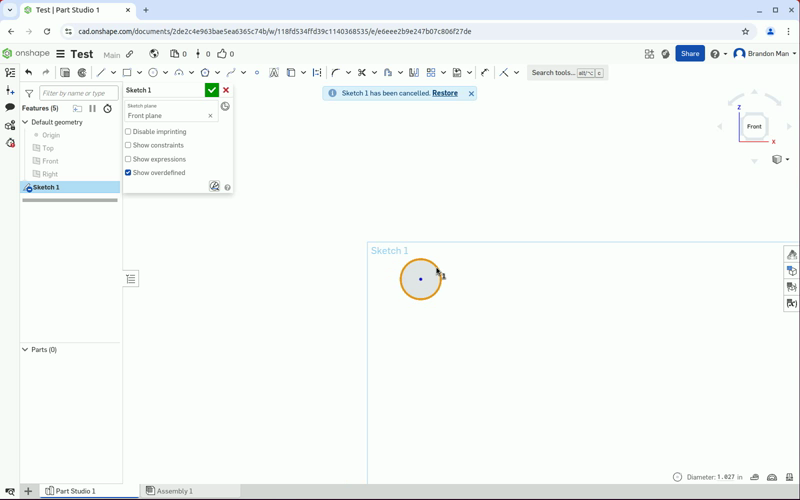
scroll(-6)
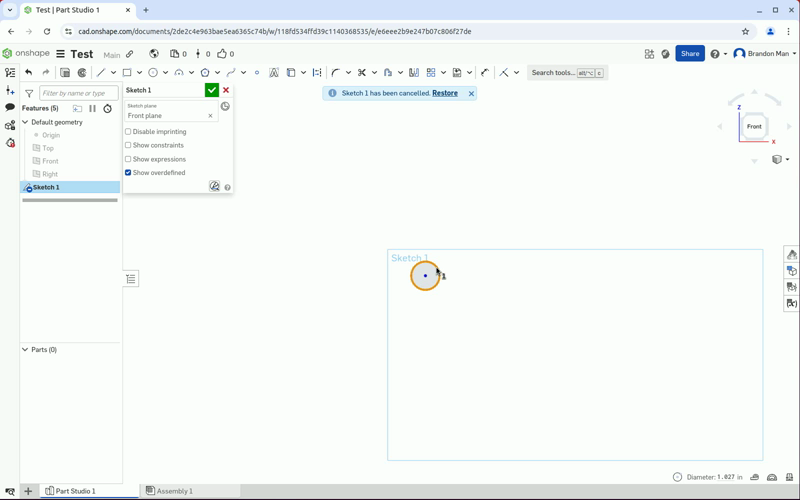
scroll(-6)
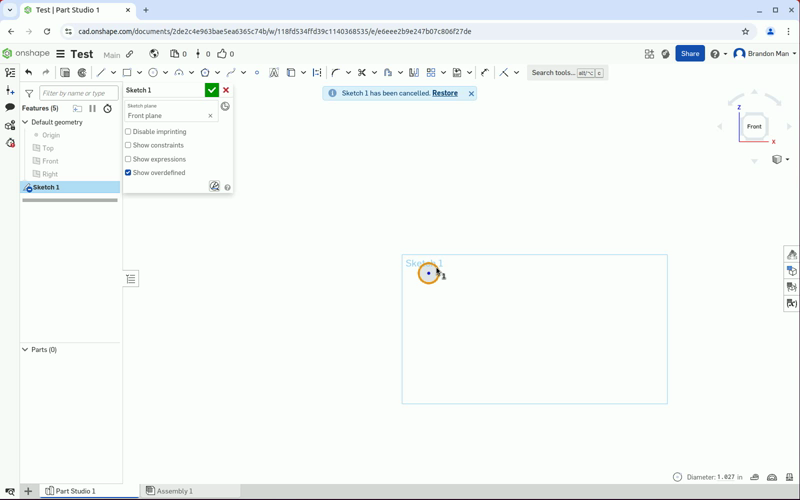
scroll(-6)
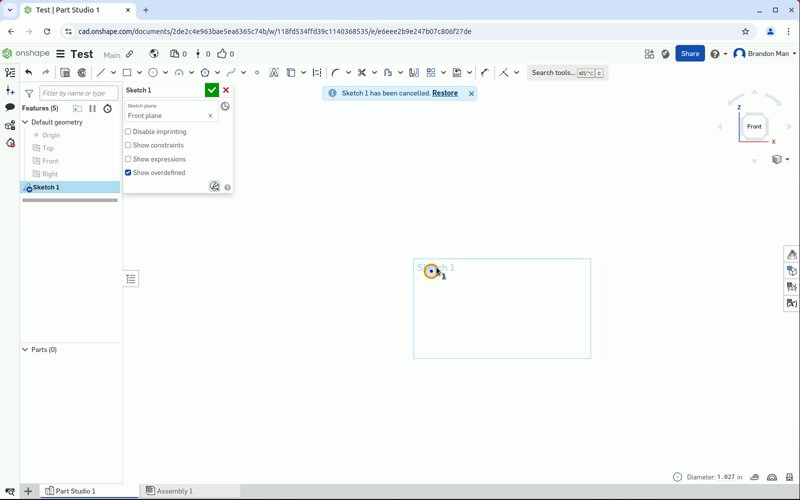
scroll(-6)
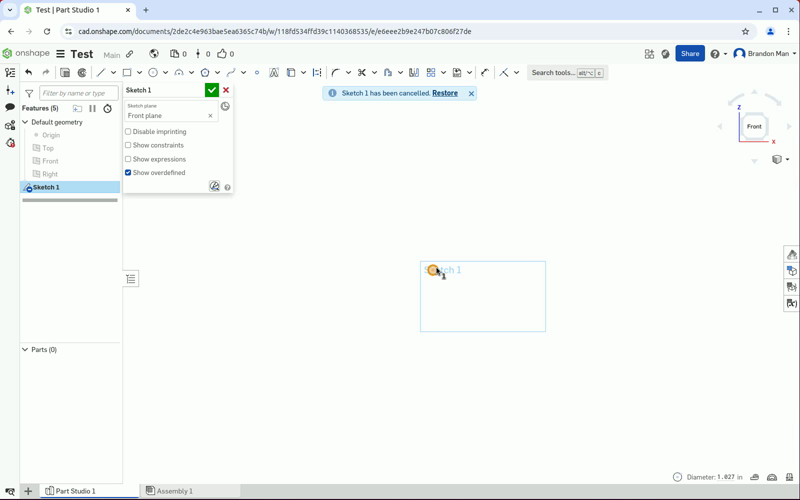
scroll(-6)
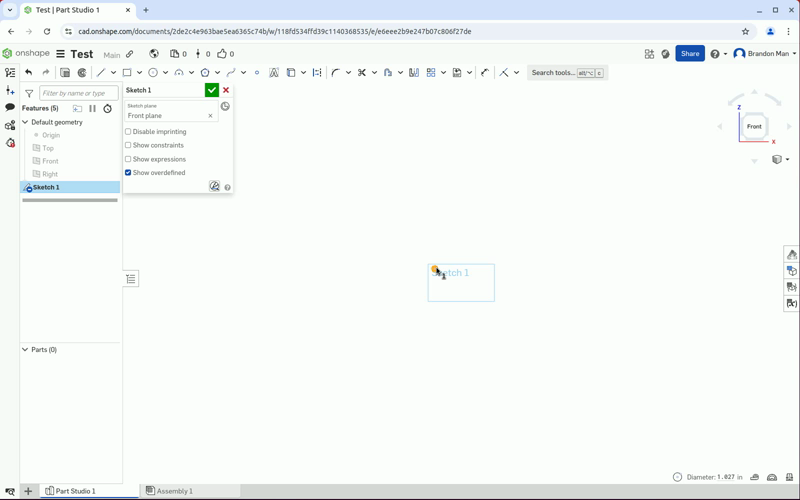
mouse_move(73, 352)
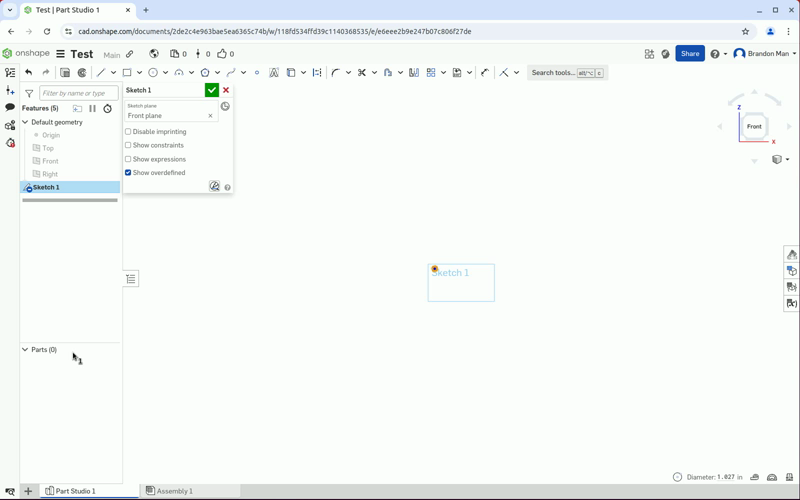
key(shift+y)
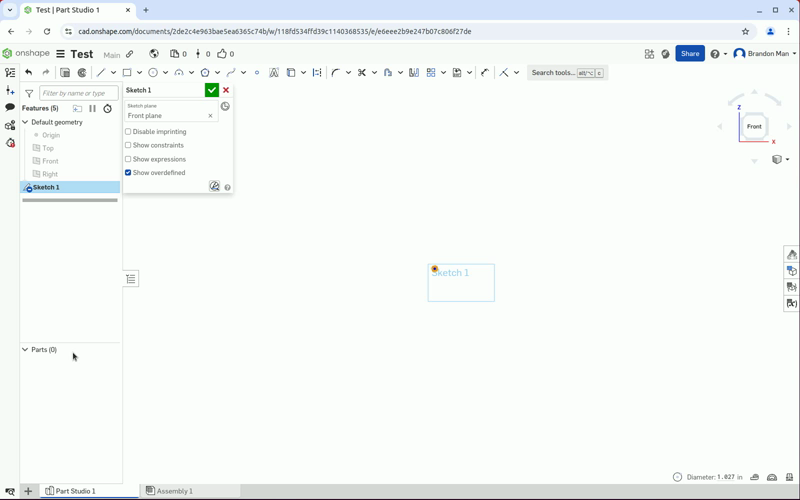
key(shift+e)
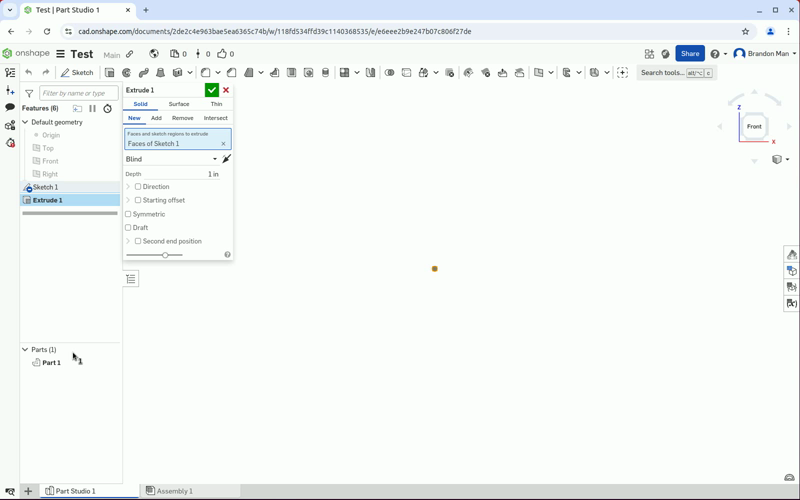
mouse_move(143, 106)
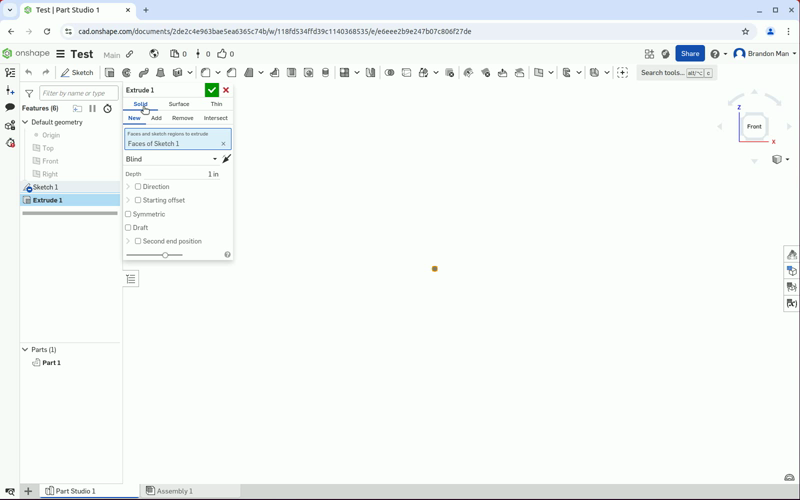
click(143, 106)
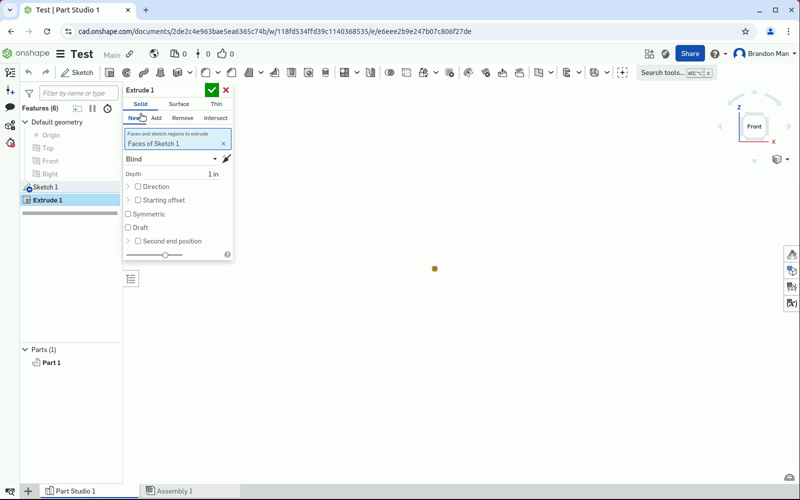
mouse_move(137, 120)
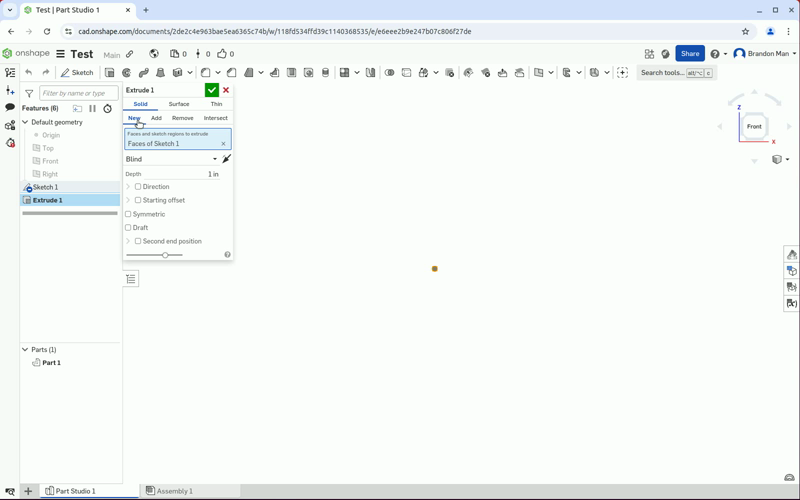
click(137, 120)
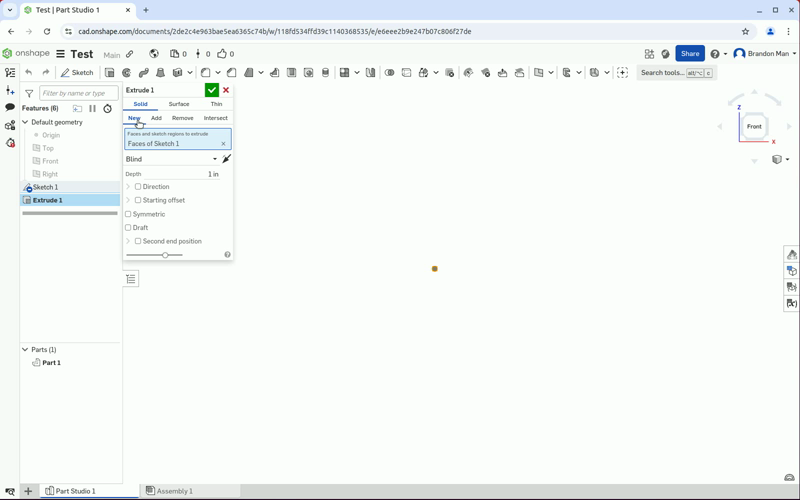
key(tab, 4)
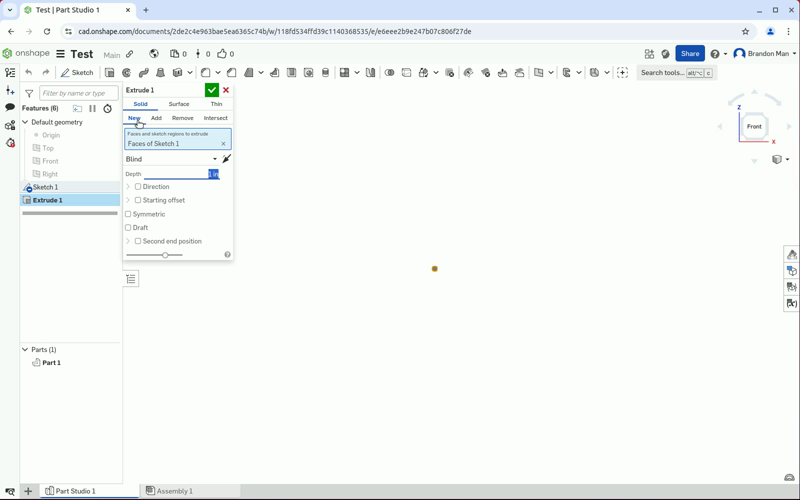
text(30.81)
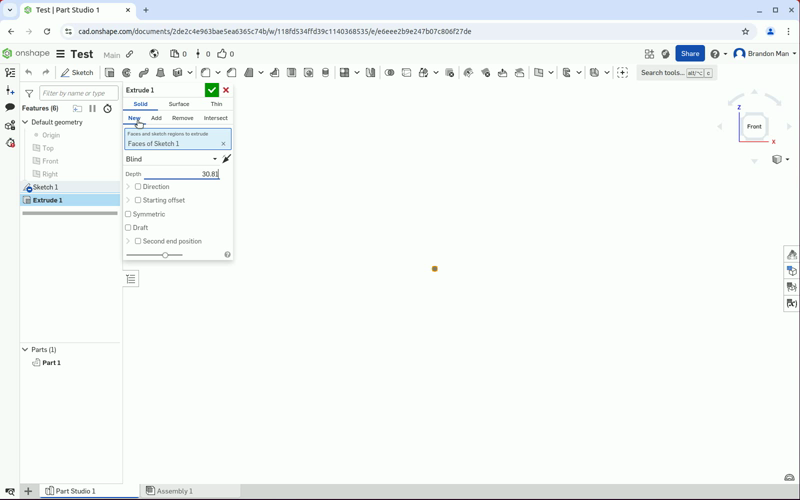
key(tab, 3)
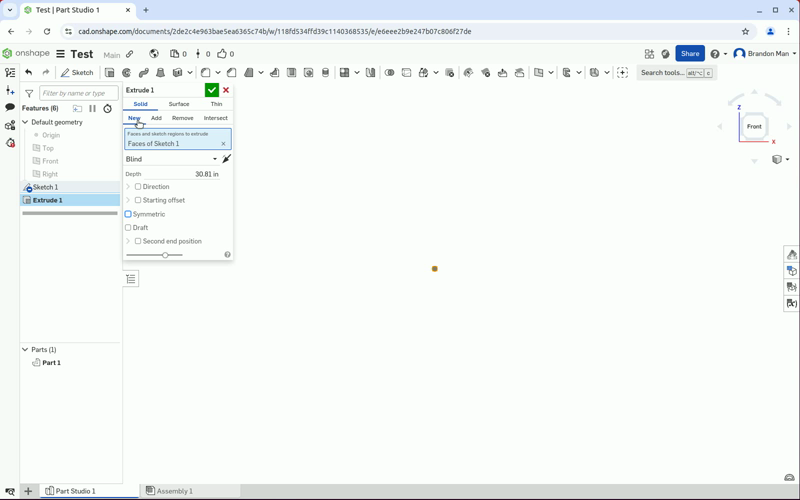
key(space)
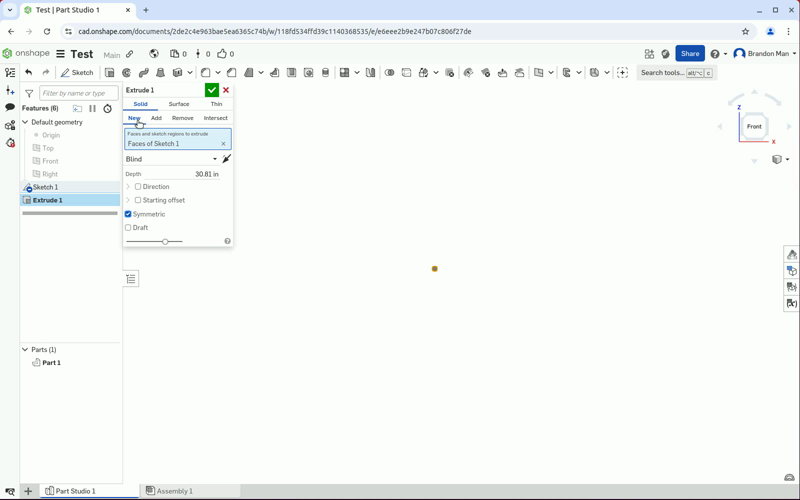
key(enter)
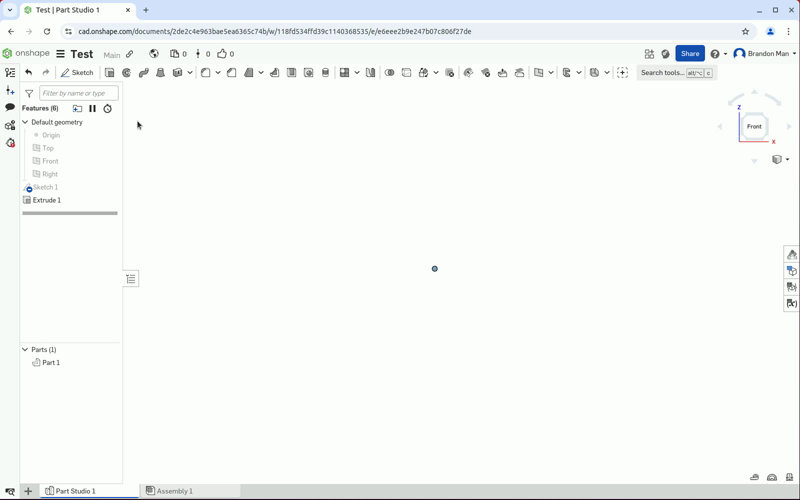
key(shift+h)
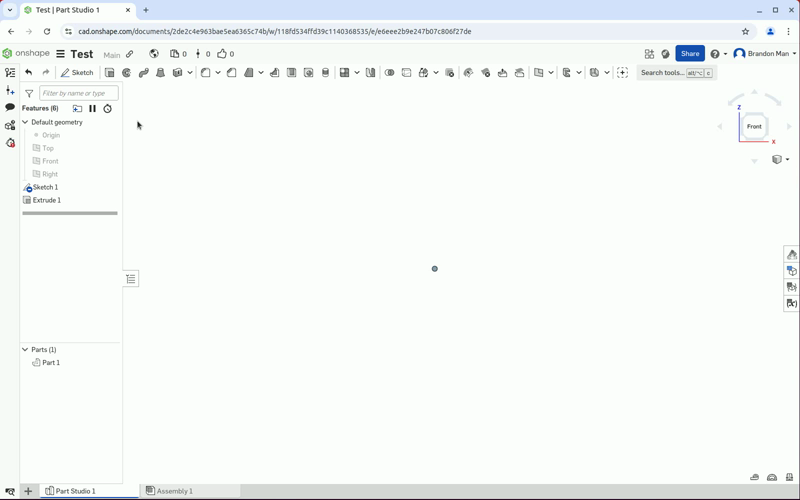
key(shift+h)
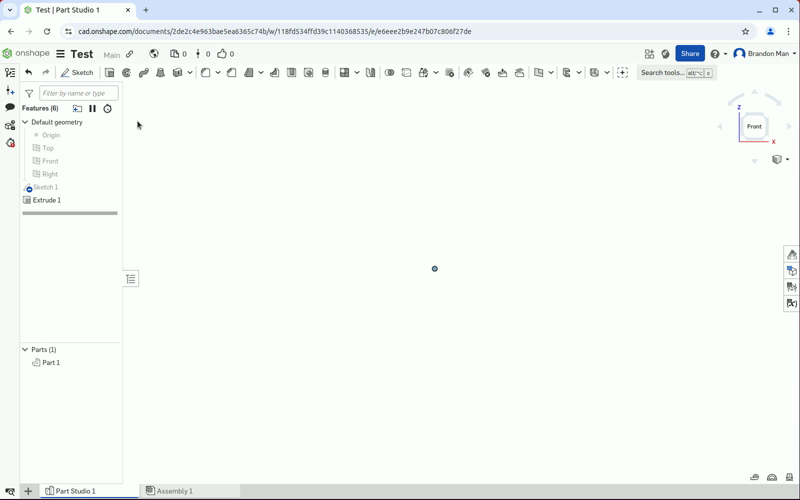
mouse_move(73, 189)
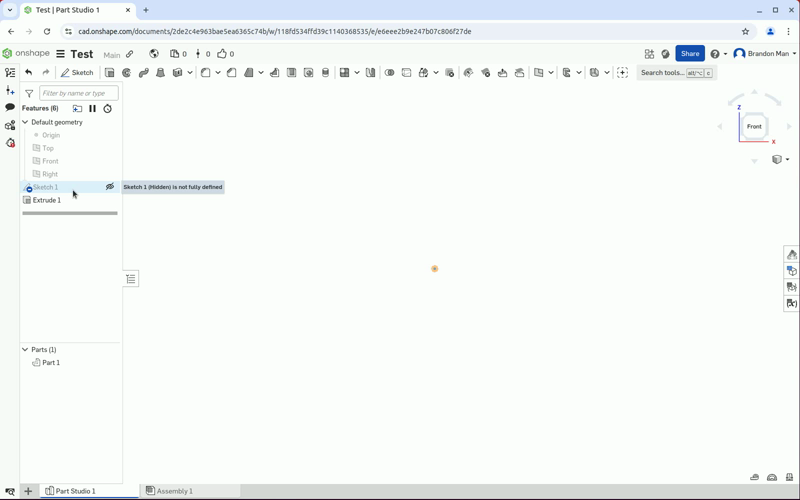
click(73, 189)
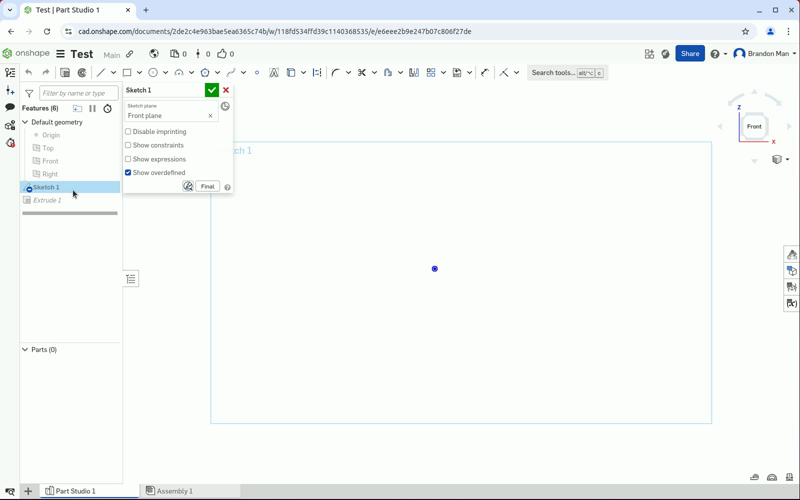
mouse_move(229, 92)
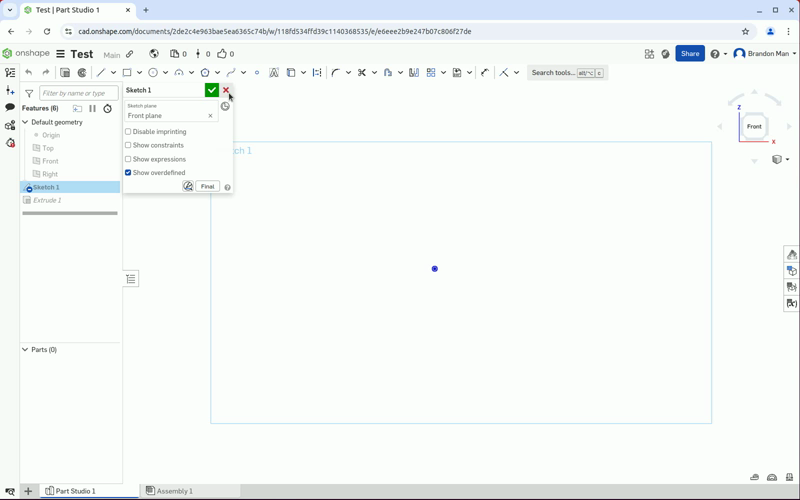
click(229, 92)
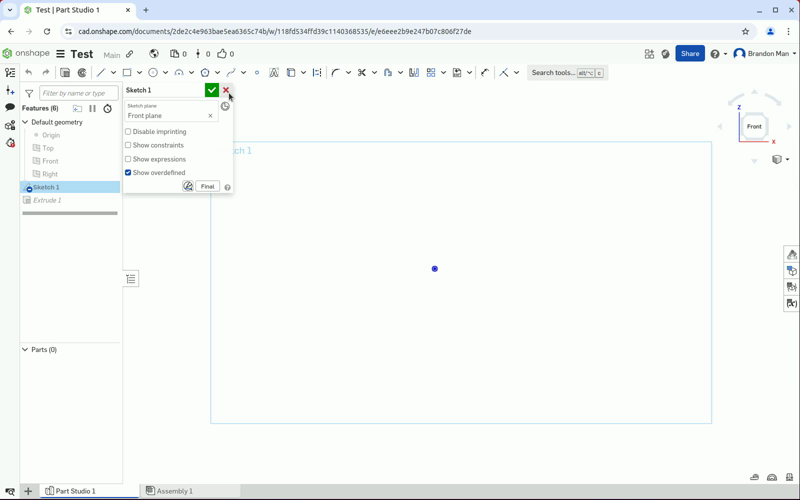
key(shift+s)
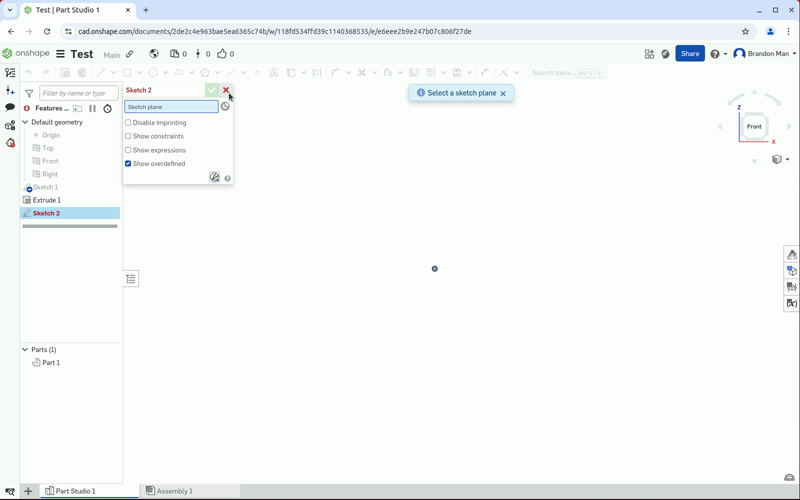
mouse_move(73, 163)
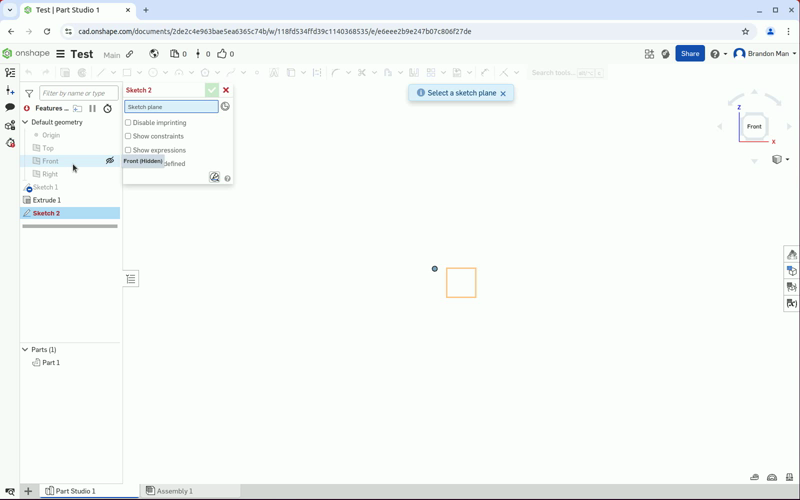
click(73, 163)
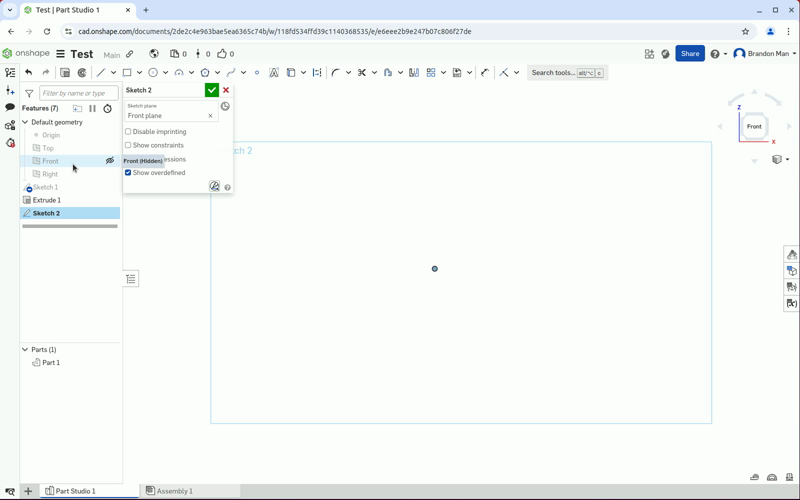
mouse_move(73, 352)
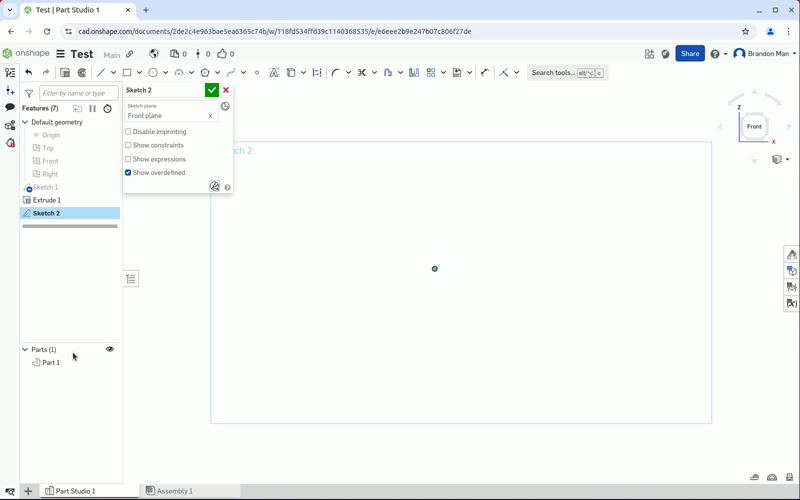
key(y)
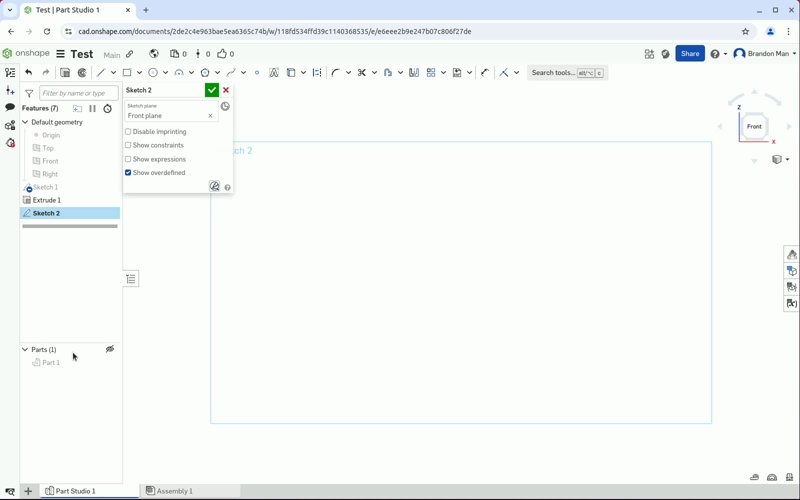
key(c)
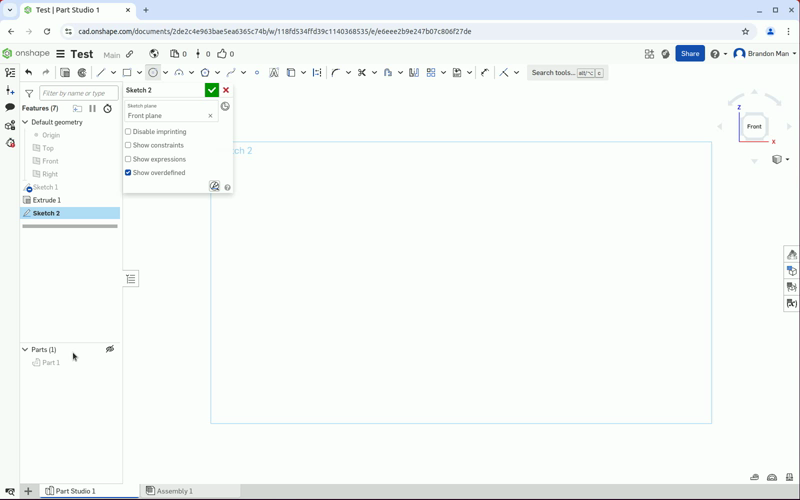
key_down(shift)
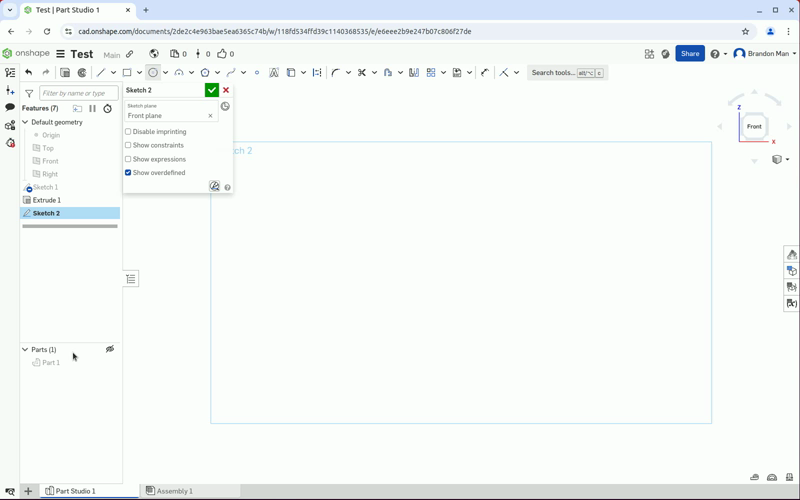
mouse_move(446, 267)
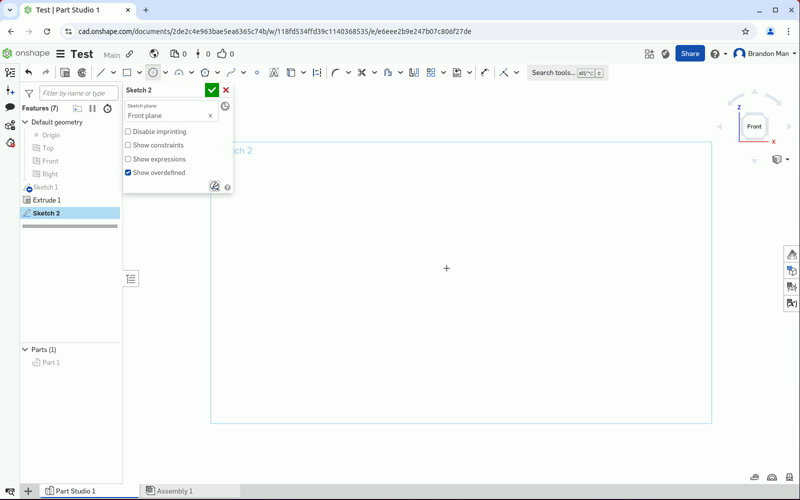
click(446, 267)
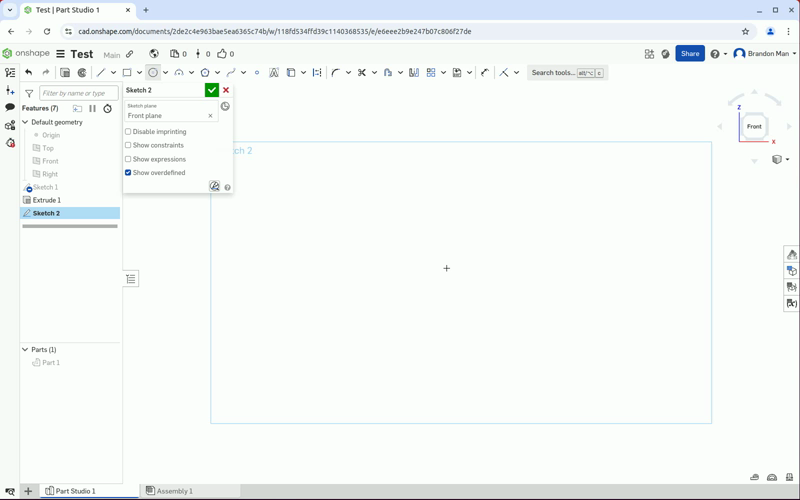
key_up(shift)
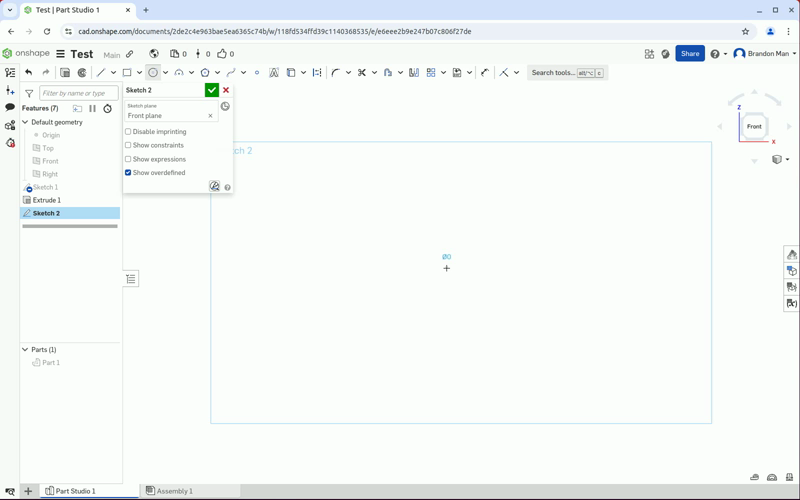
mouse_move(449, 267)
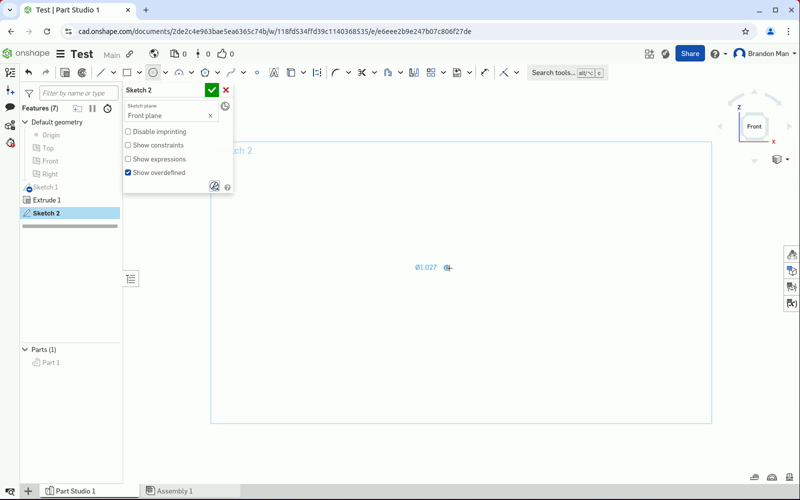
scroll(6)
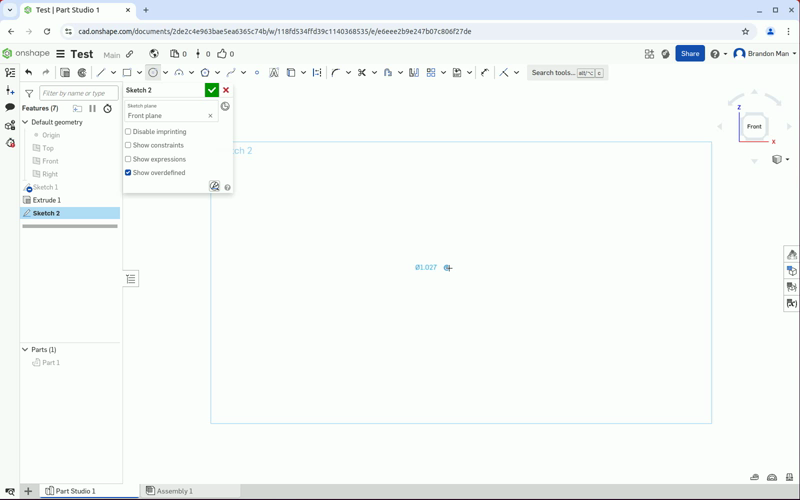
scroll(6)
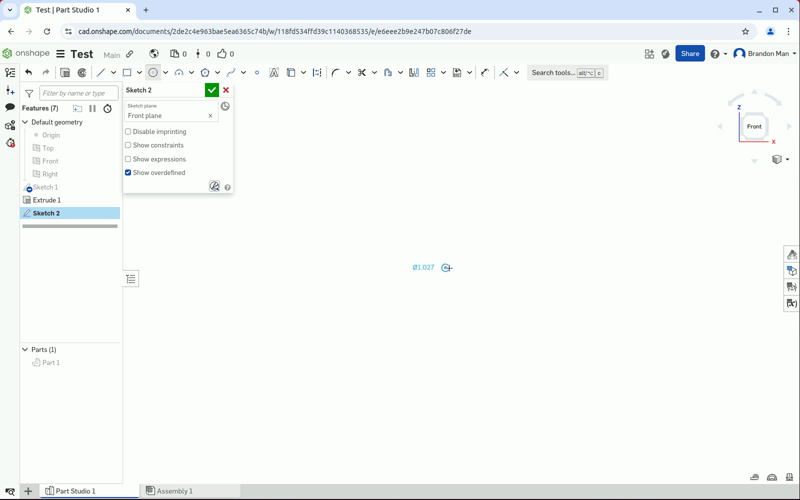
scroll(6)
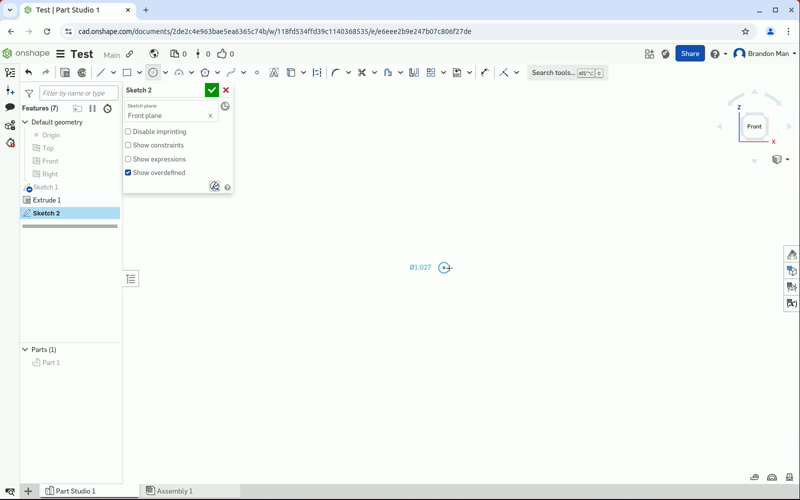
scroll(6)
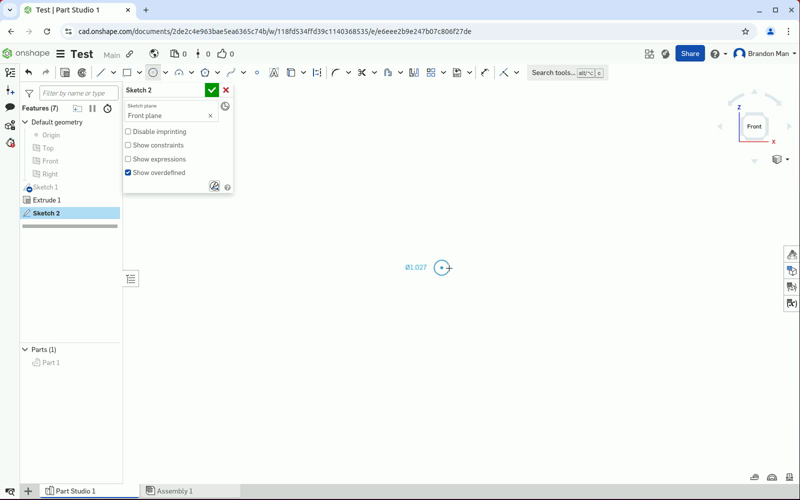
scroll(6)
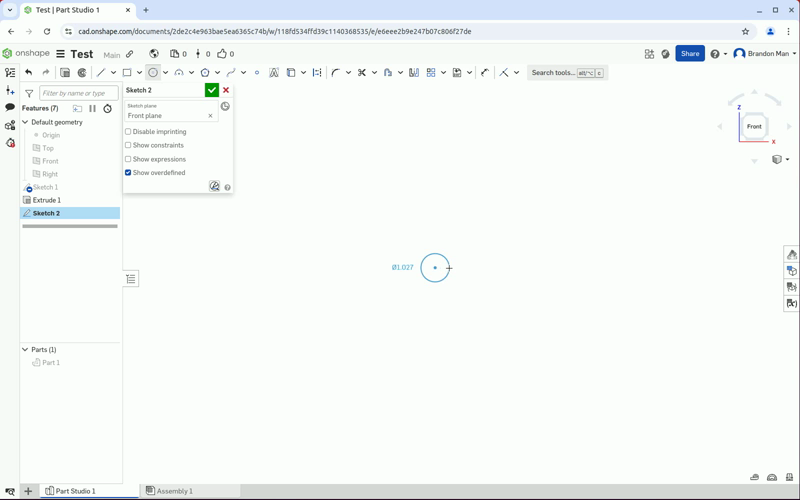
scroll(6)
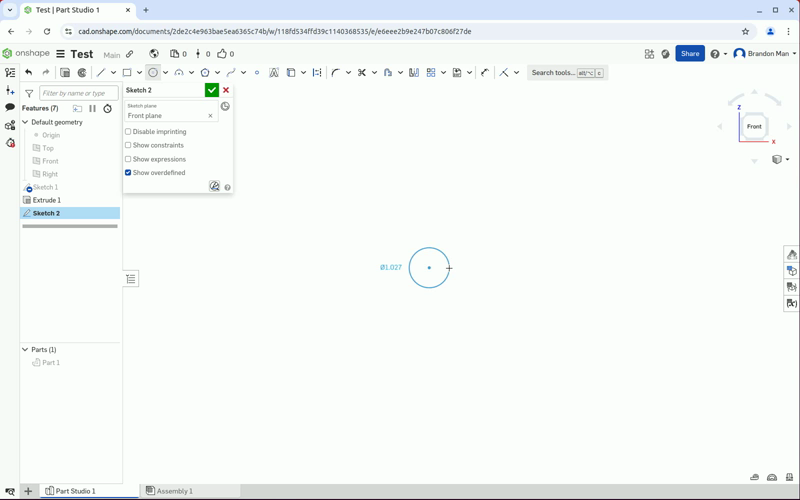
scroll(6)
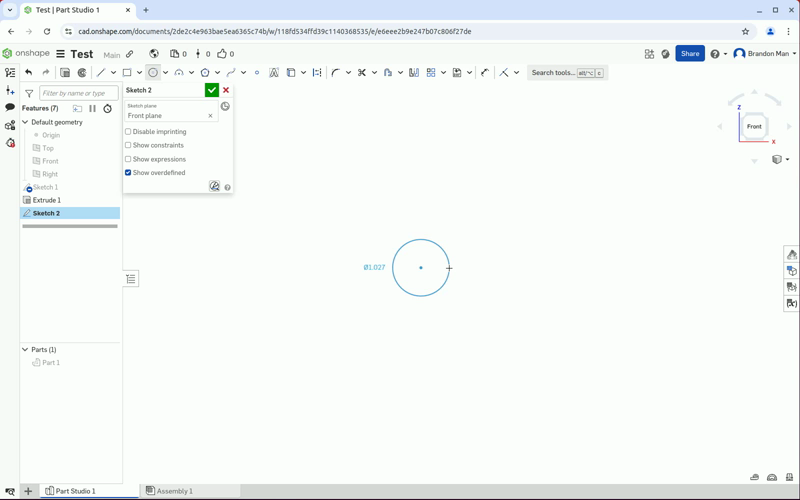
click(449, 267)
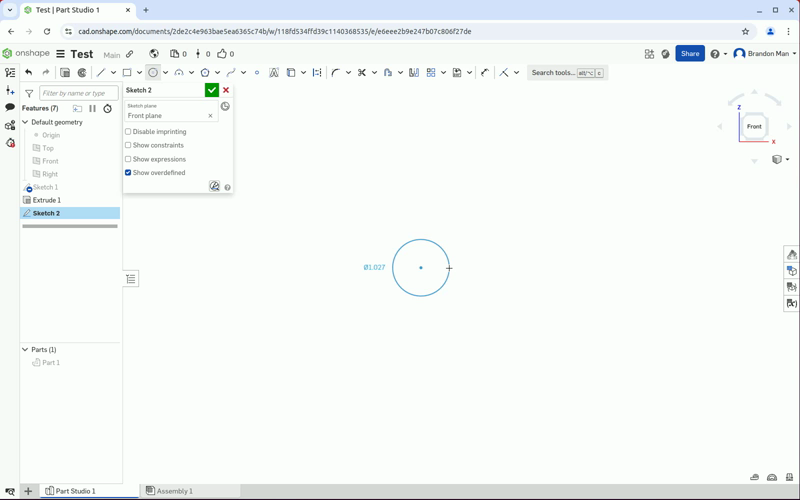
scroll(-6)
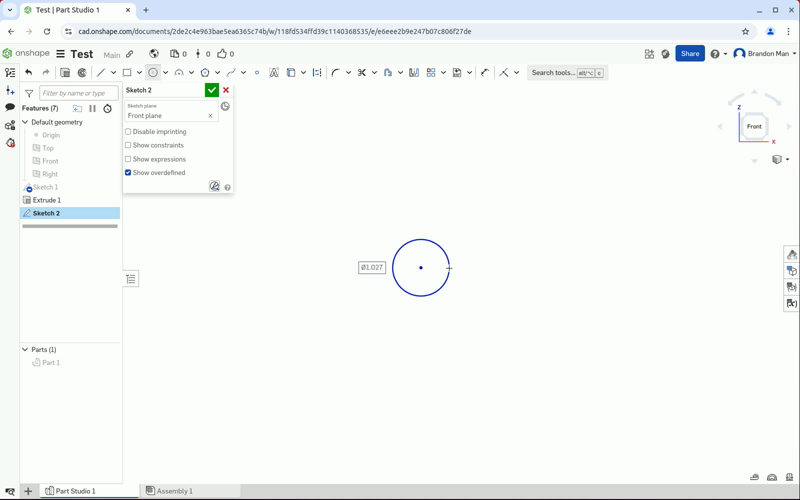
scroll(-6)
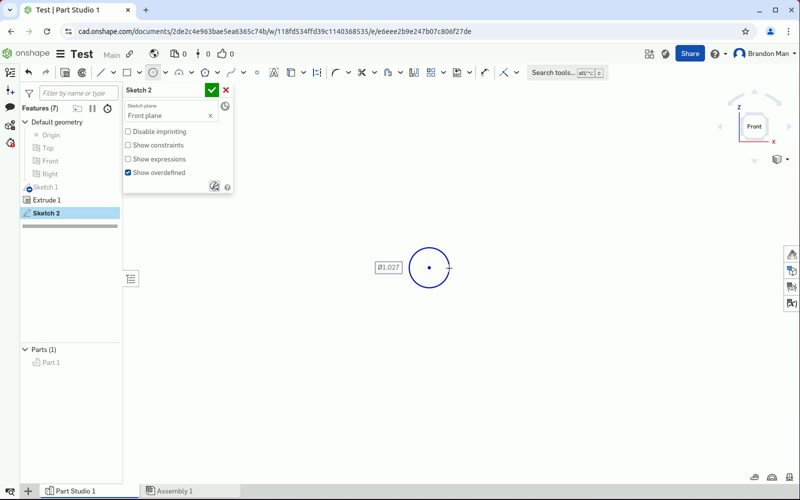
scroll(-6)
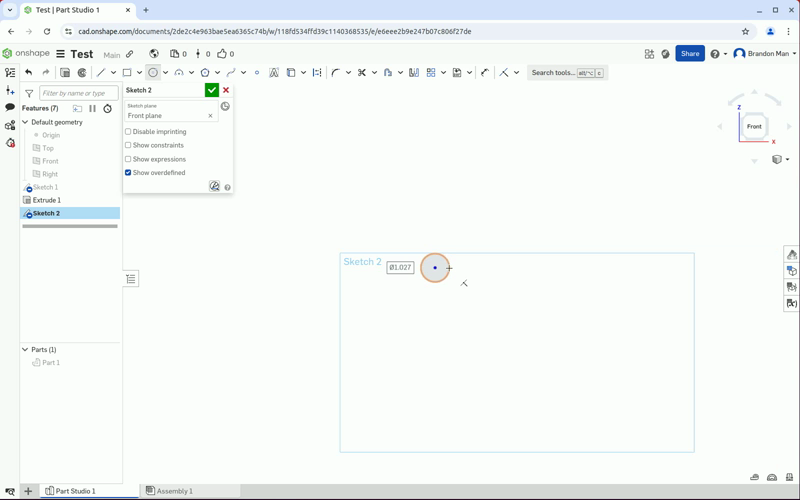
scroll(-6)
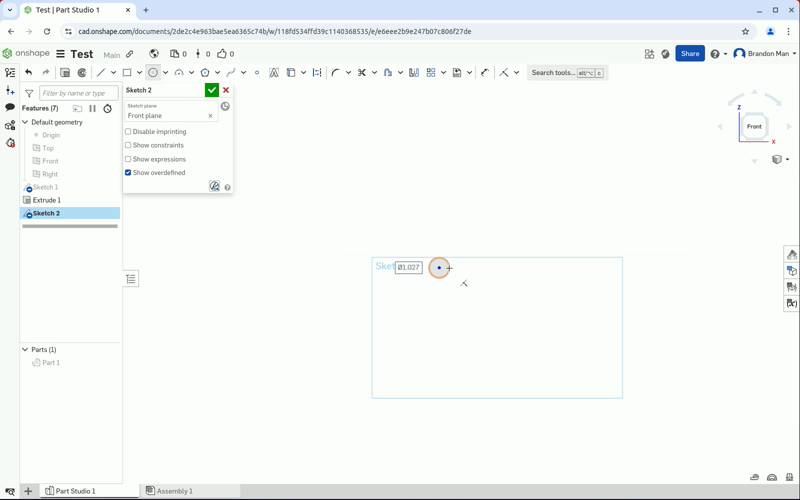
scroll(-6)
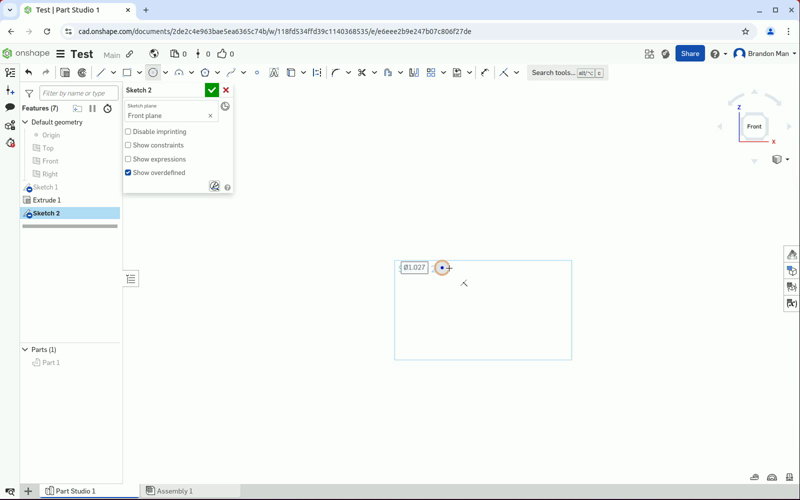
scroll(-6)
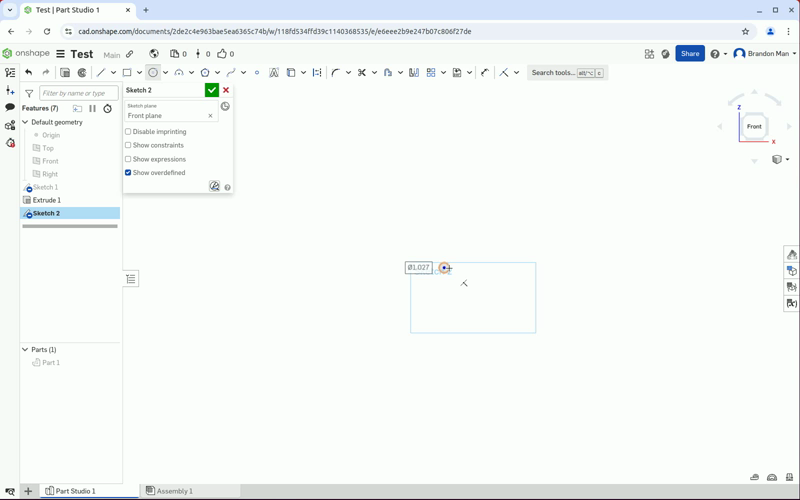
scroll(-6)
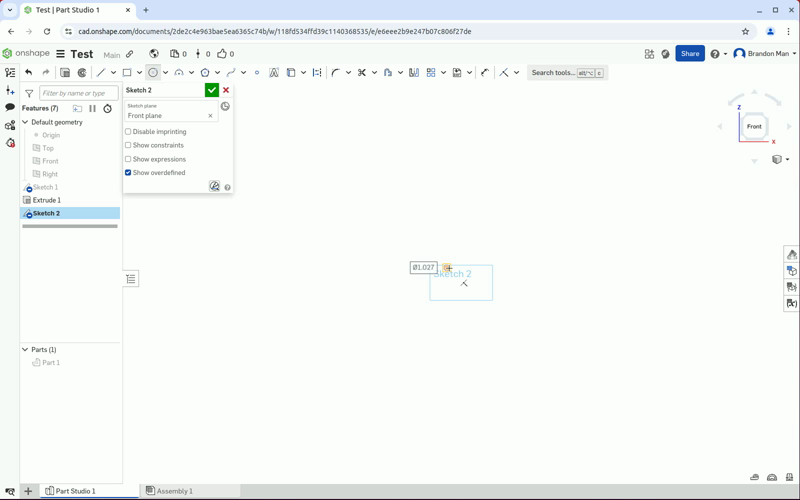
key(esc)
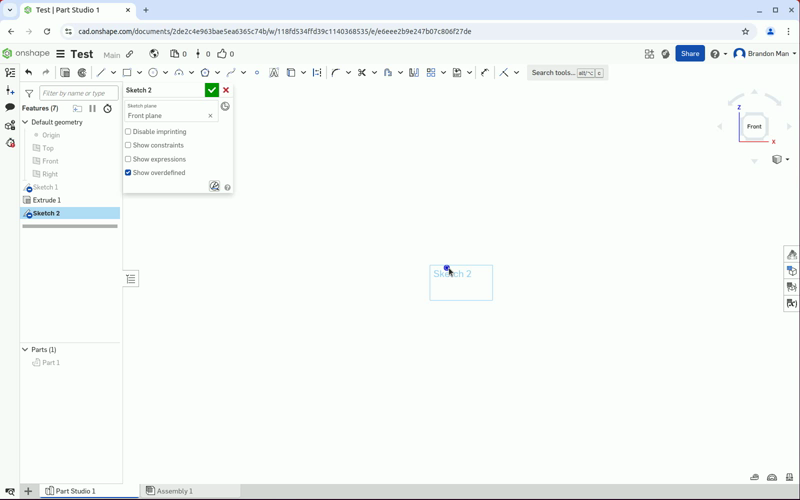
mouse_move(447, 265)
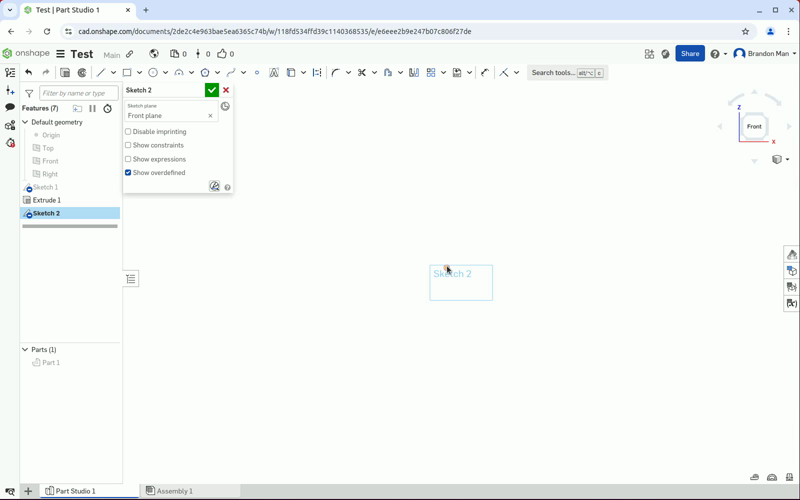
scroll(6)
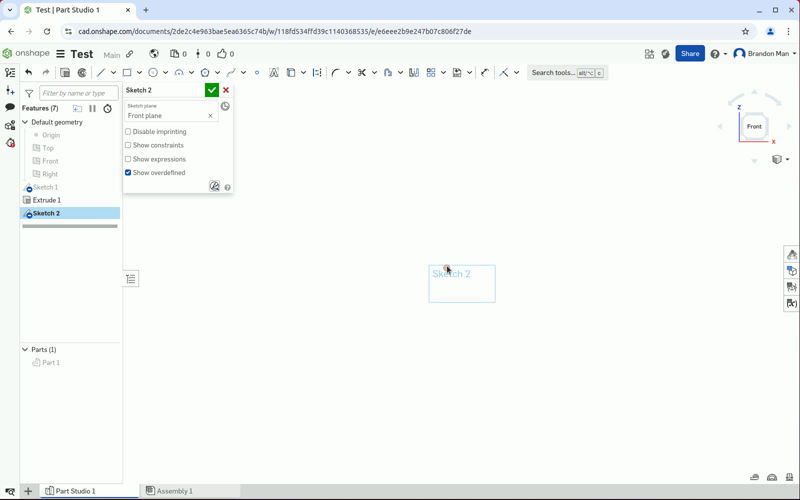
scroll(6)
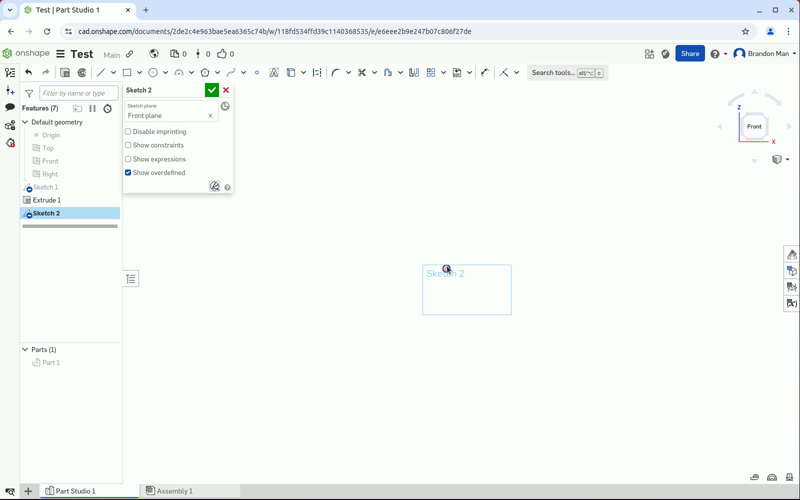
scroll(6)
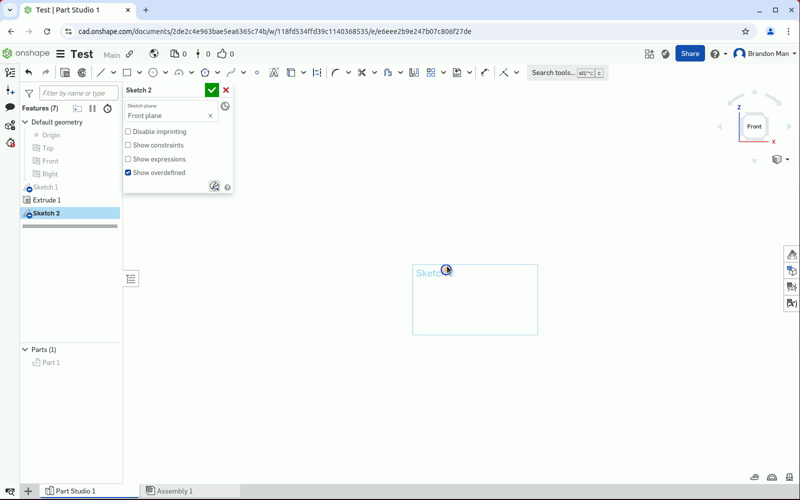
scroll(6)
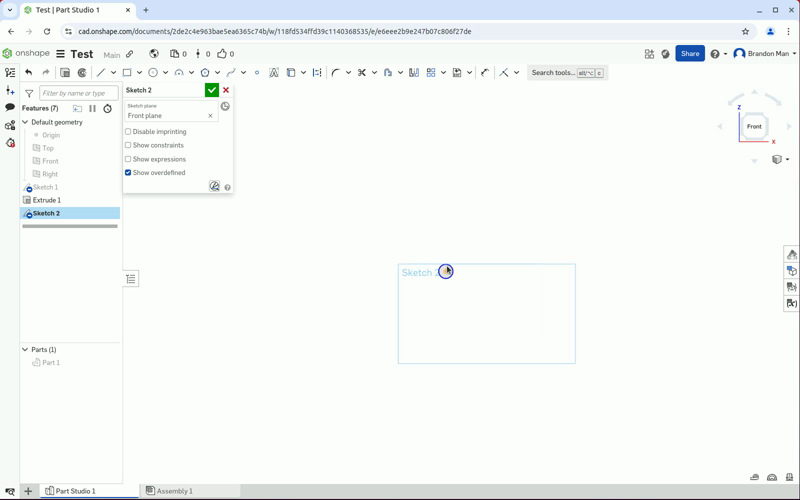
scroll(6)
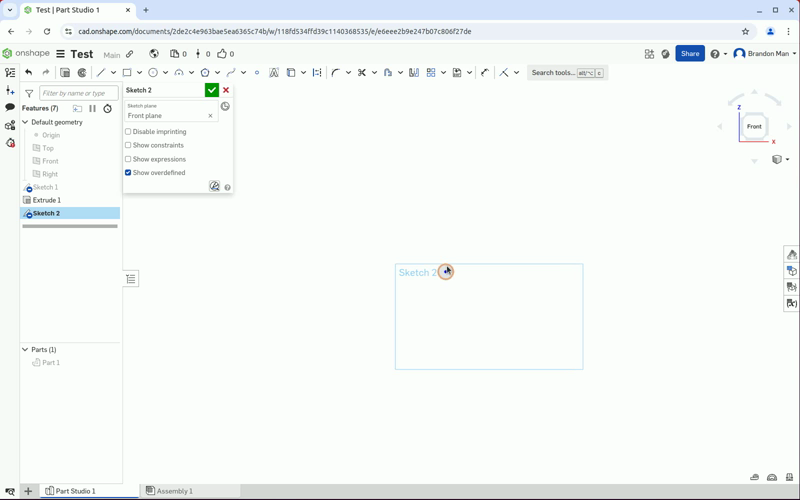
scroll(6)
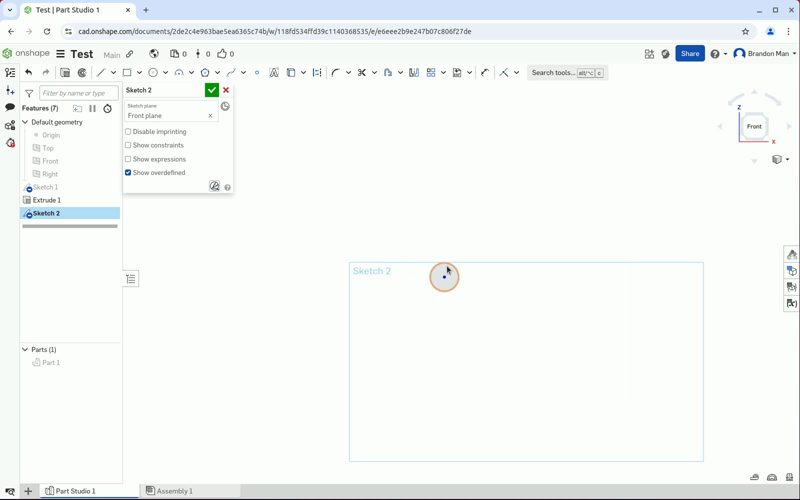
scroll(6)
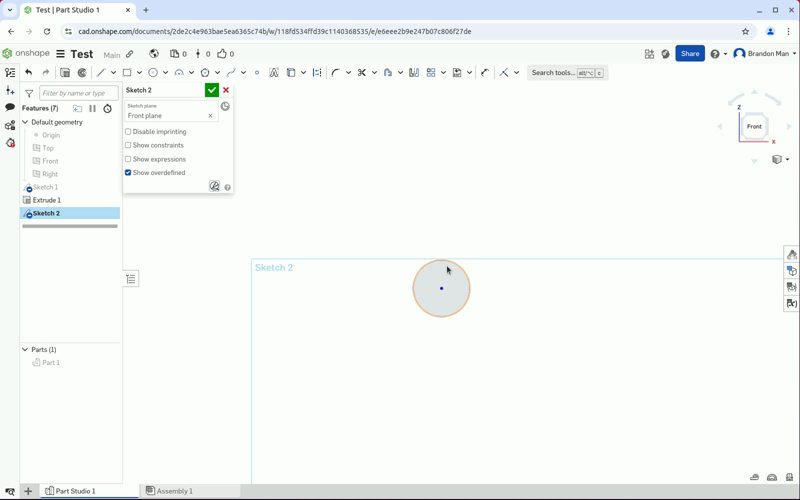
click(447, 265)
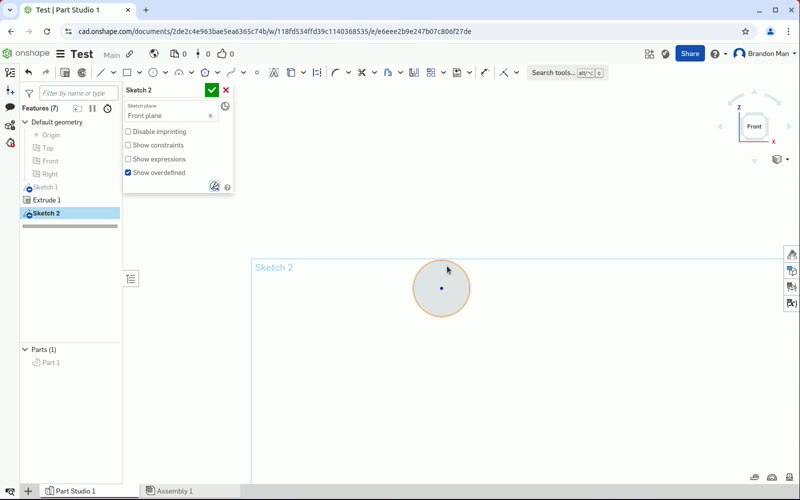
scroll(-6)
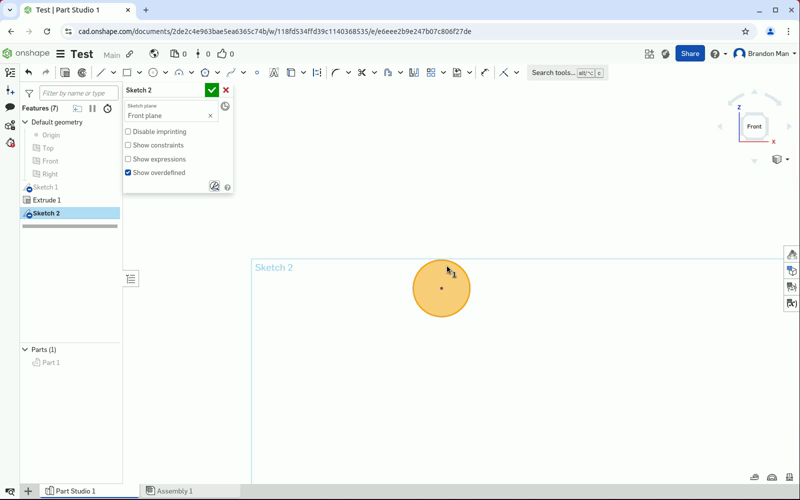
scroll(-6)
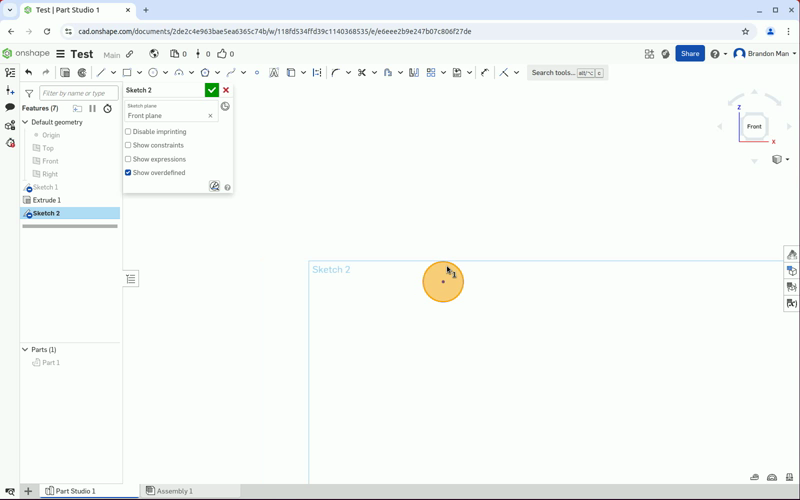
scroll(-6)
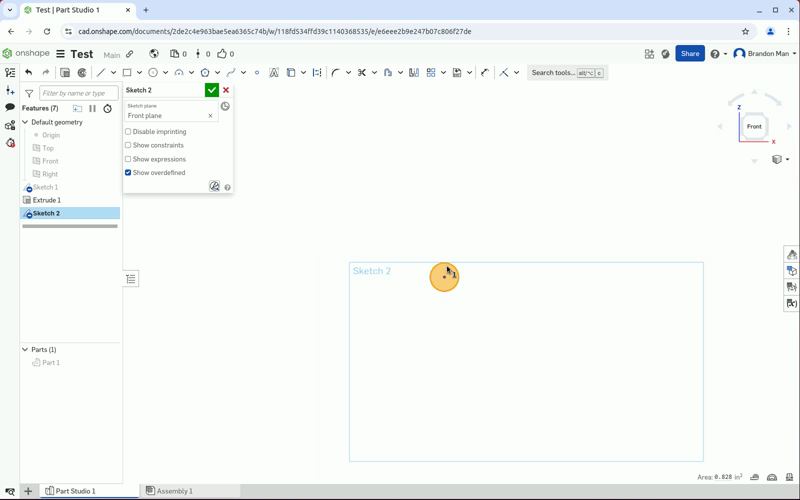
scroll(-6)
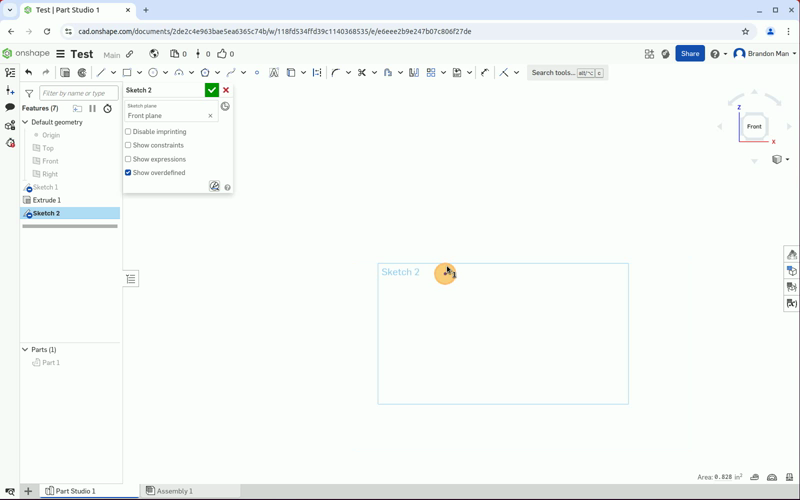
scroll(-6)
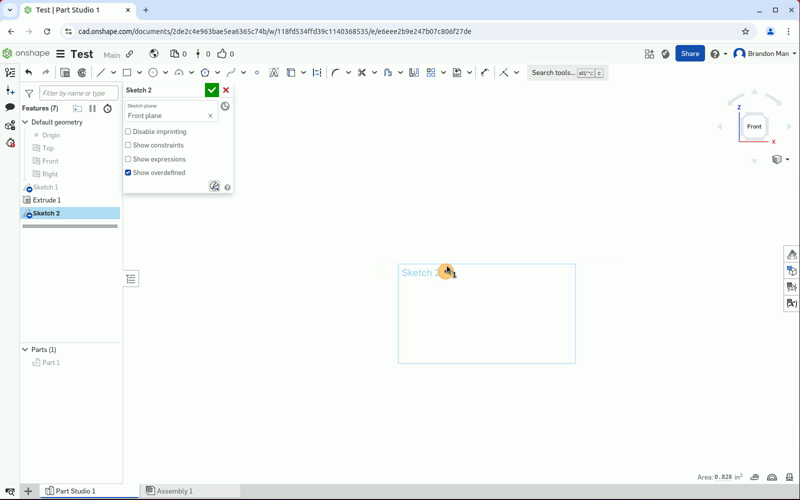
scroll(-6)
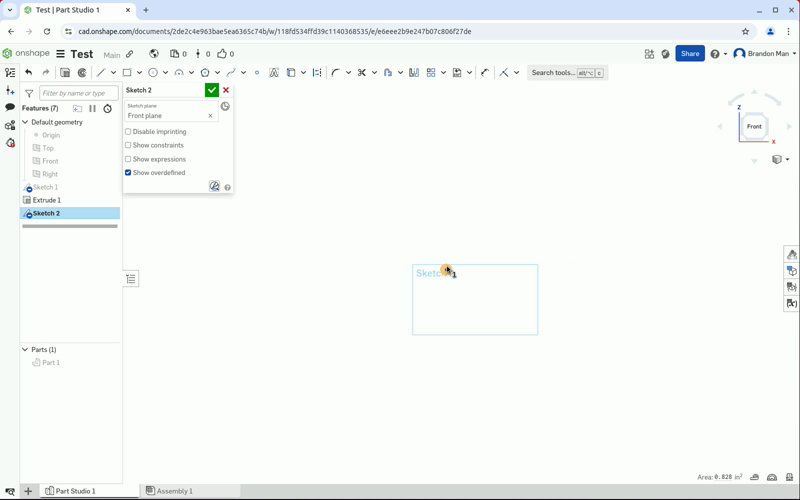
scroll(-6)
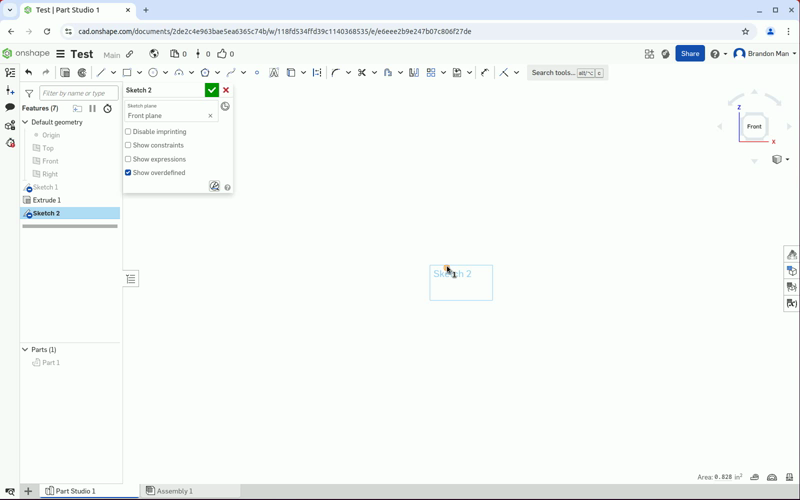
mouse_move(73, 352)
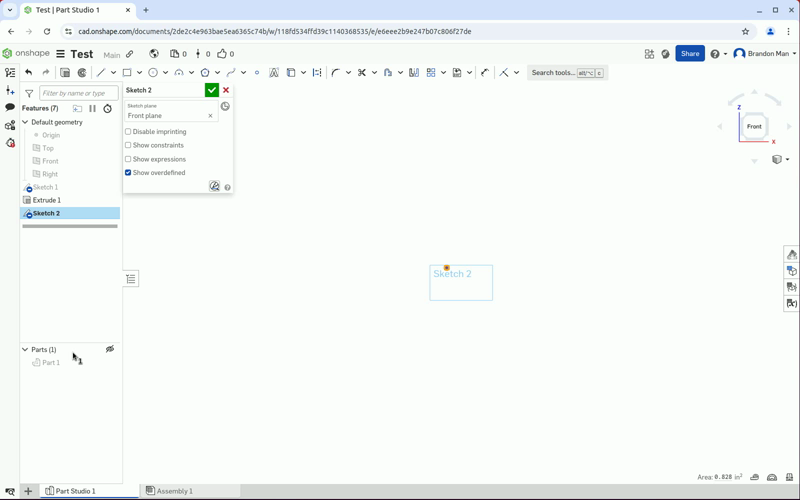
key(shift+y)
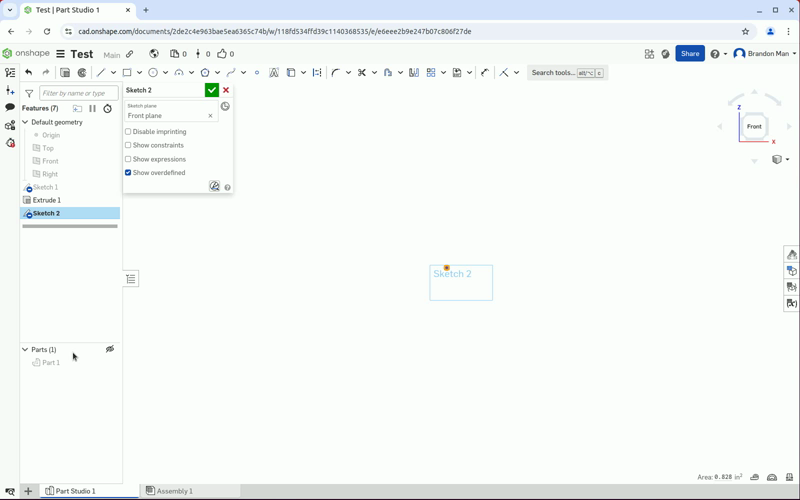
key(shift+e)
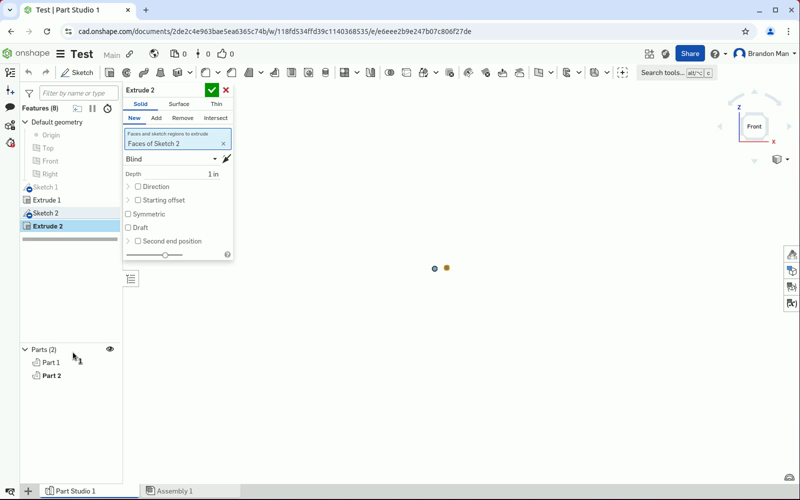
mouse_move(143, 106)
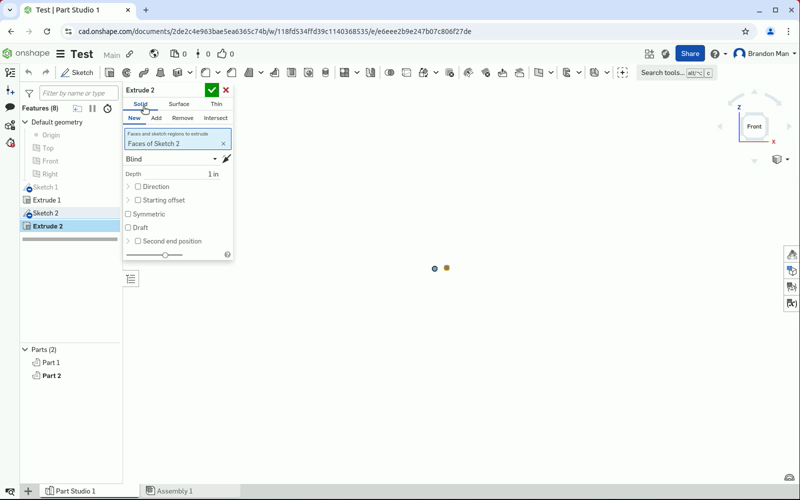
click(143, 106)
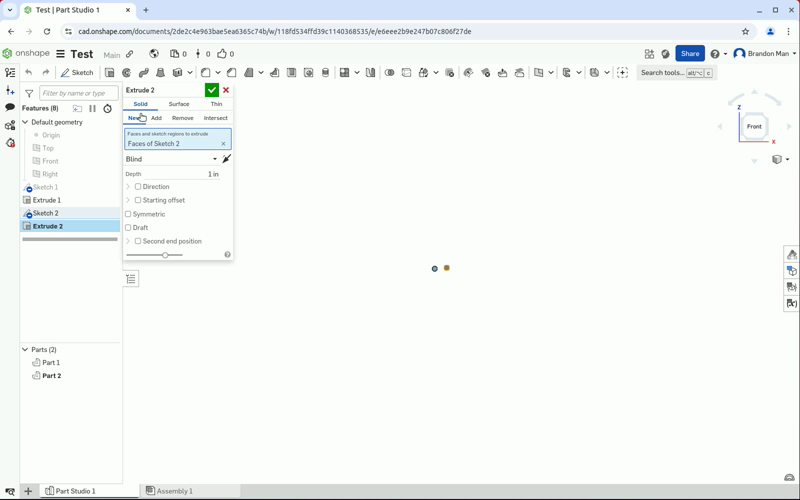
mouse_move(137, 120)
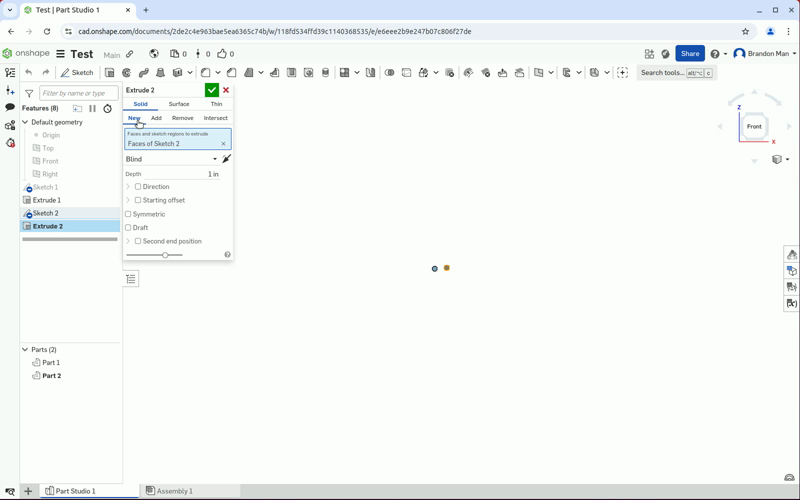
click(137, 120)
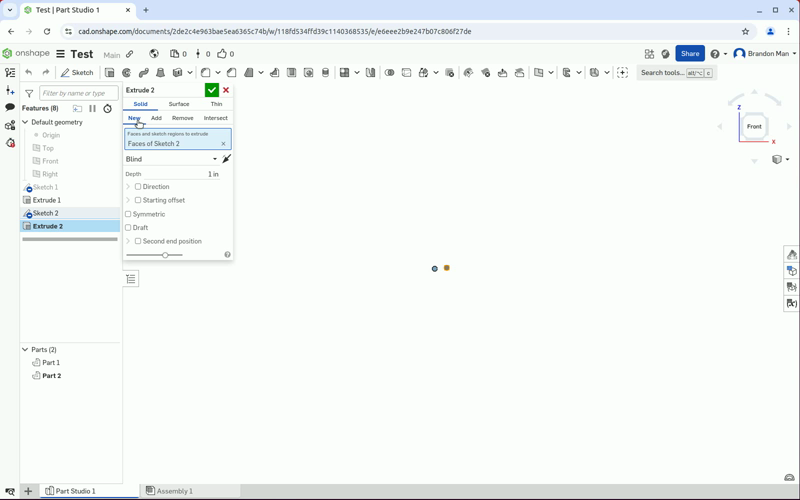
key(tab, 4)
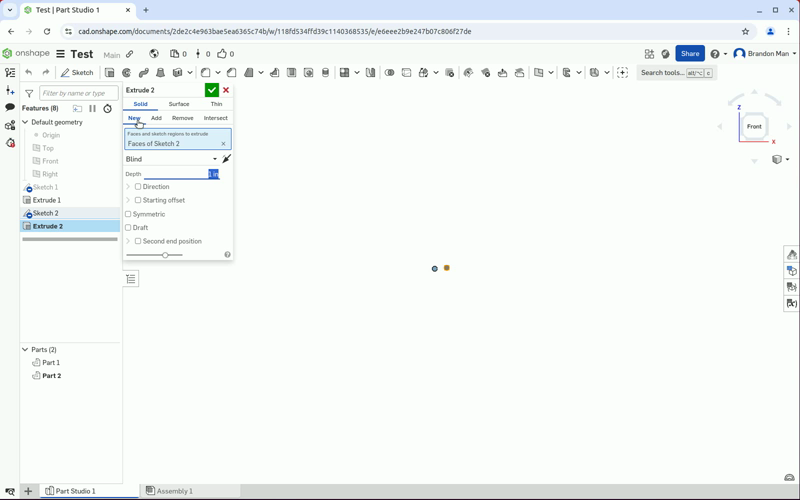
text(46.216)
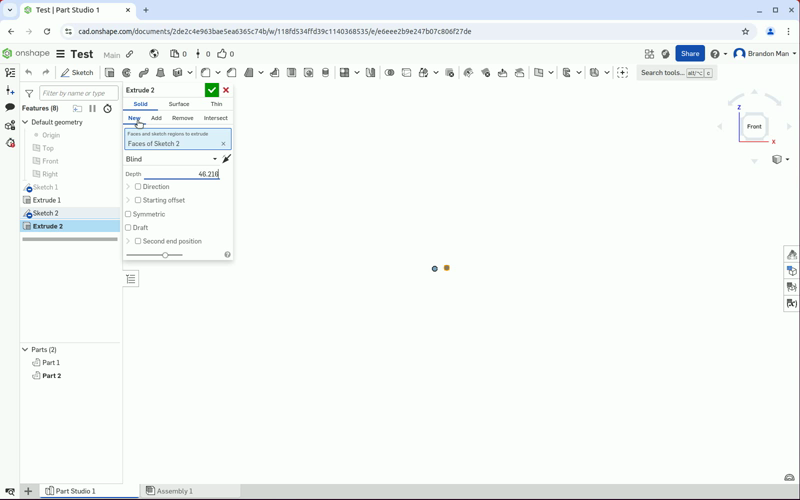
key(tab, 3)
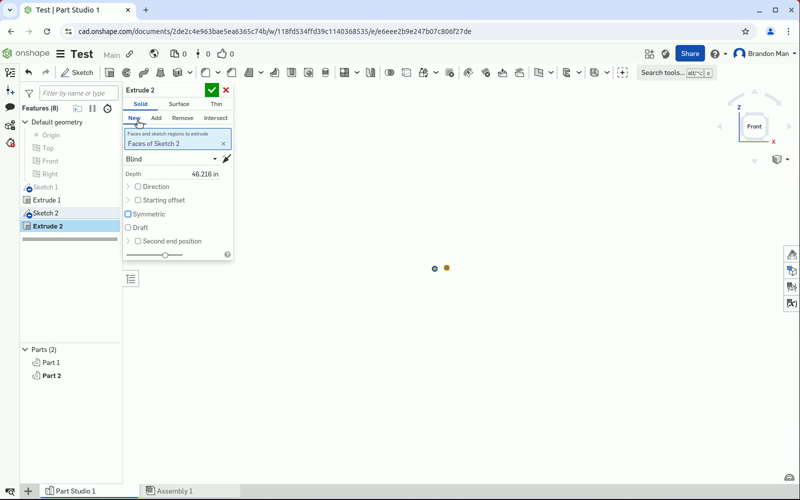
key(space)
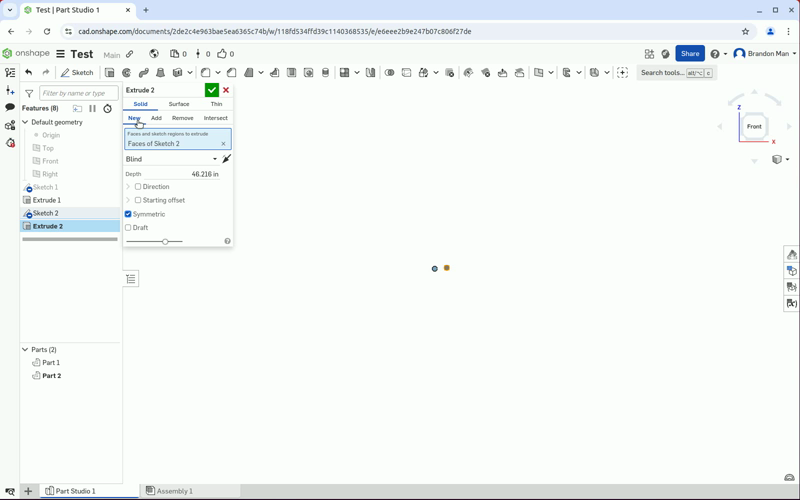
key(enter)
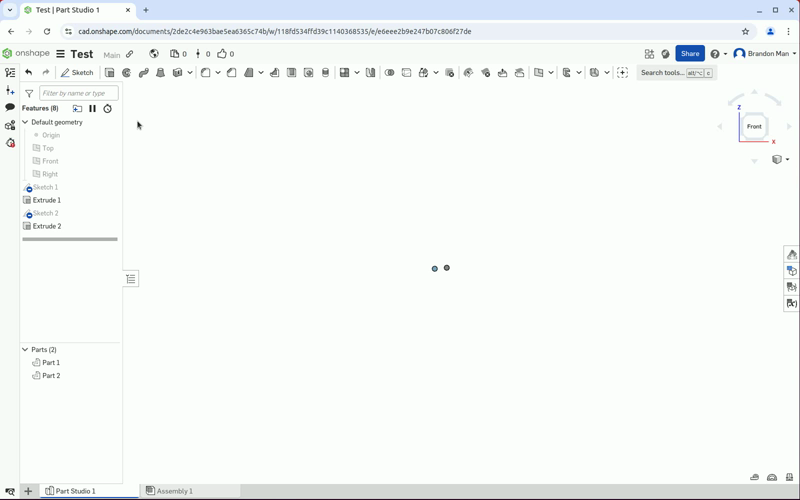
key(shift+h)
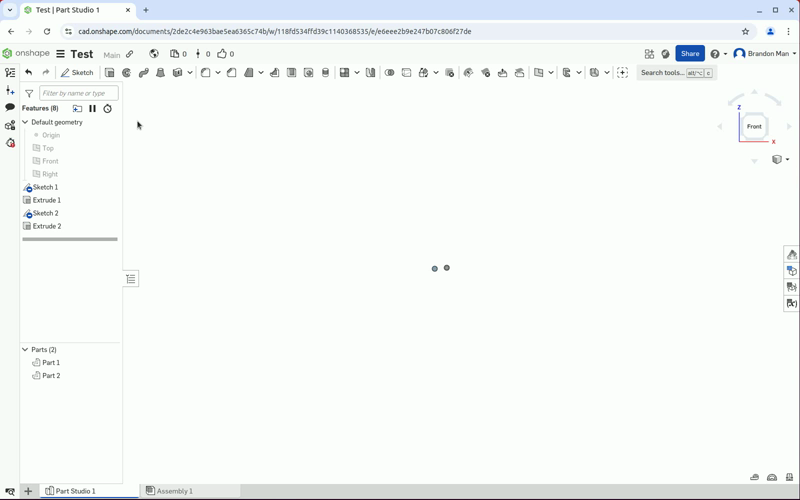
key(shift+h)
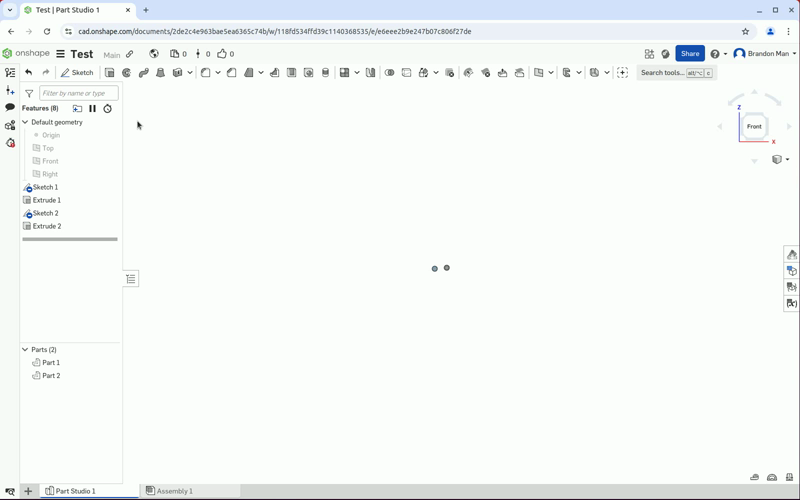
key(shift+7)
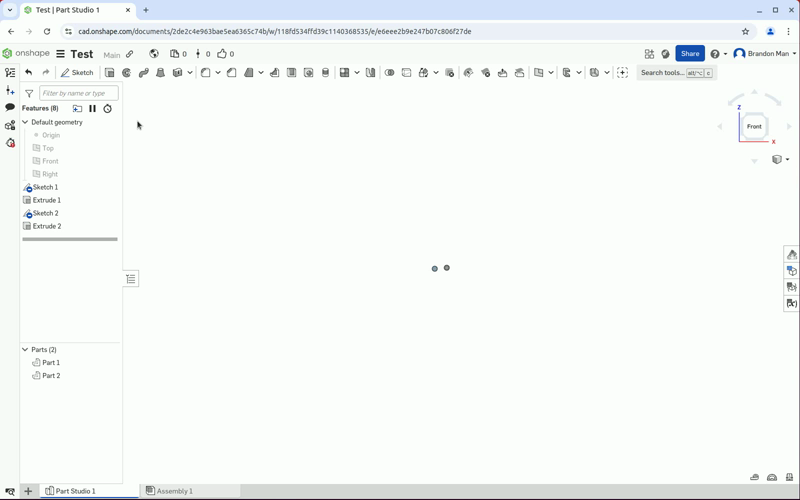
key(left, 2)
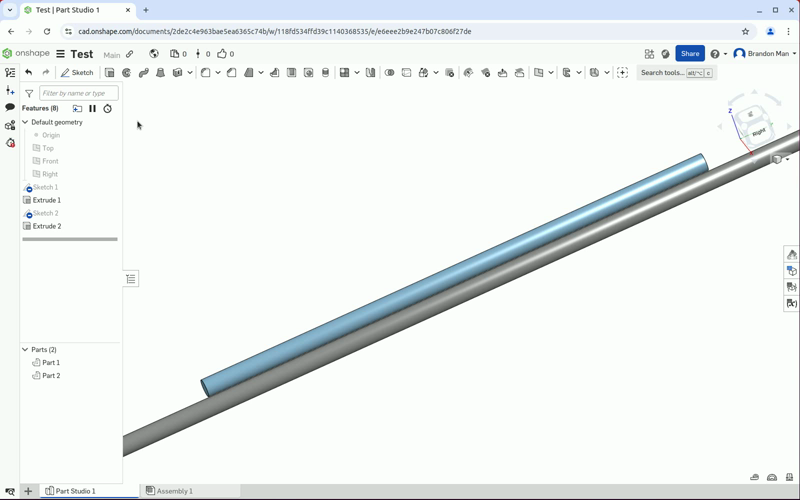
key(down, 2)
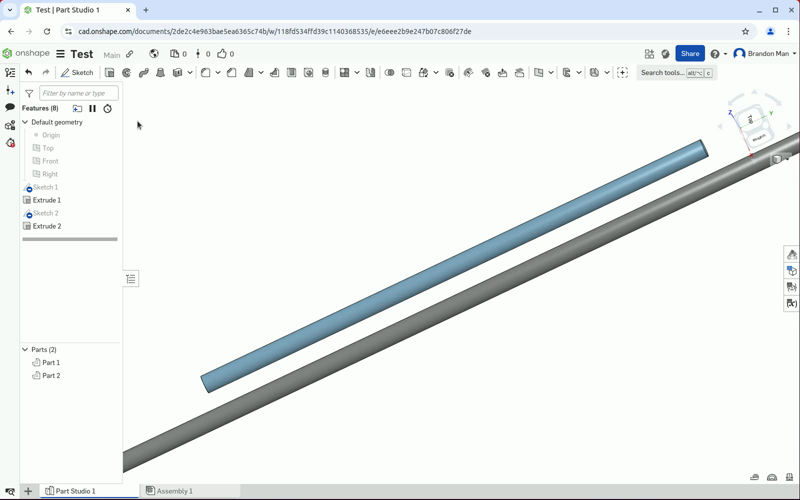
key(up, 2)
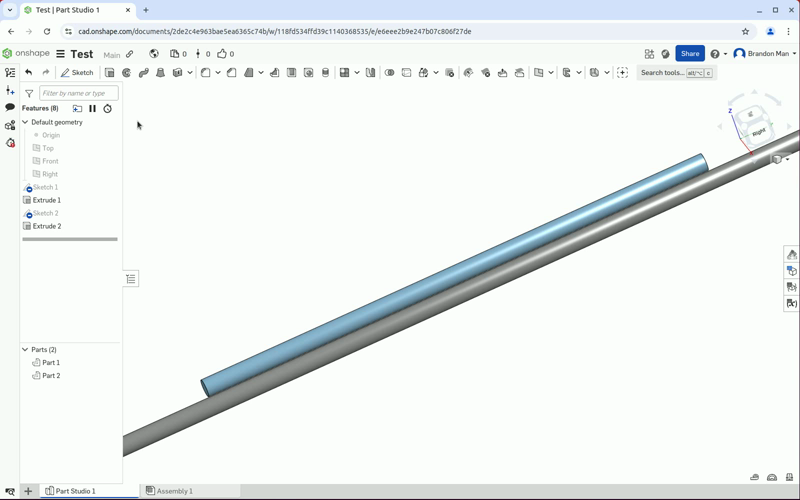
key(right, 2)
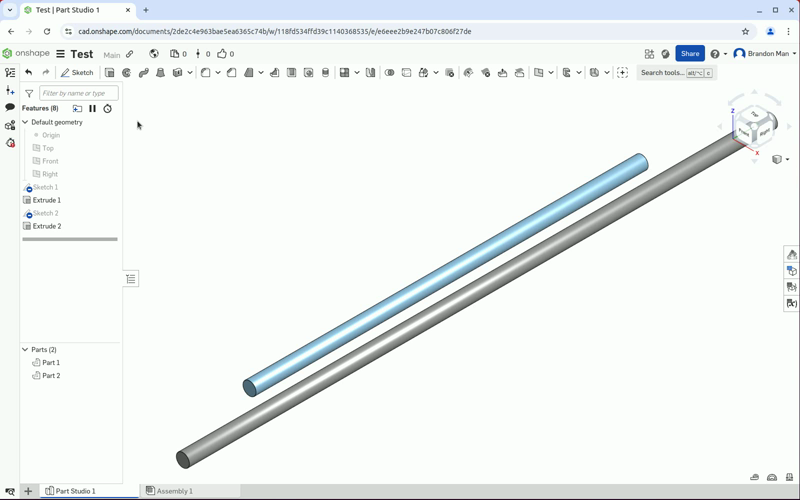
mouse_move(73, 189)
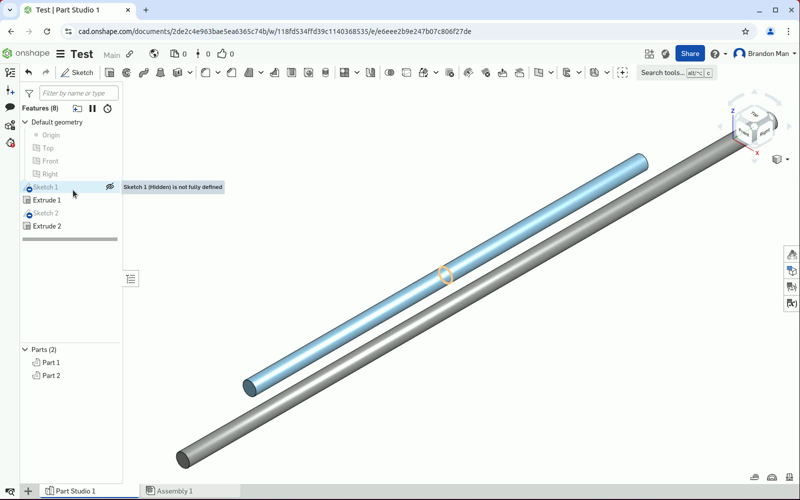
click(73, 189)